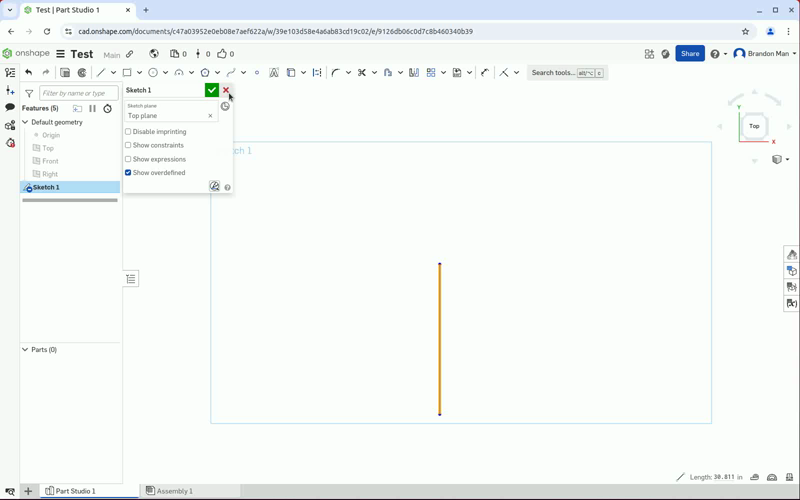
key(shift+h)
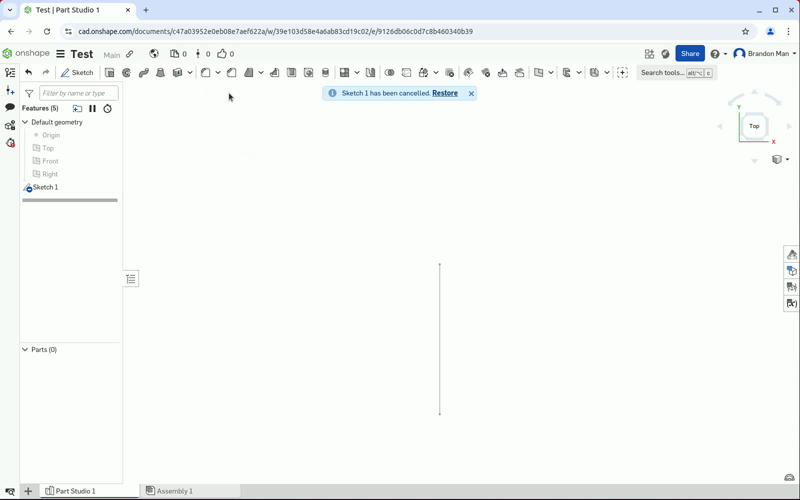
mouse_move(73, 352)
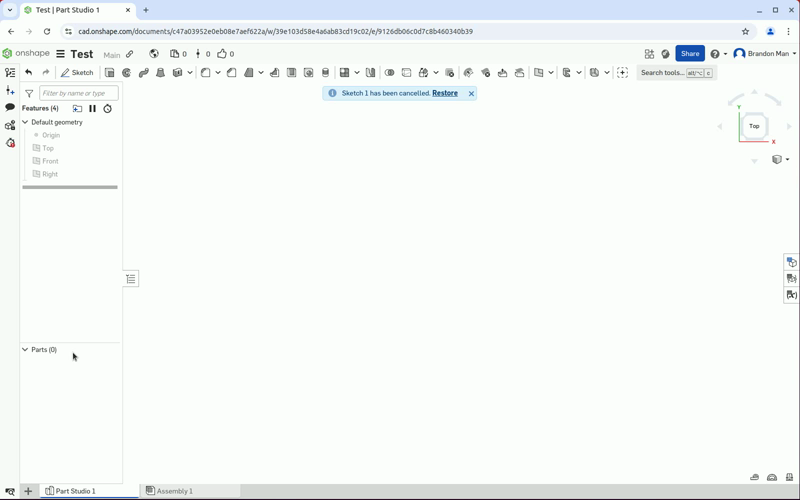
key(y)
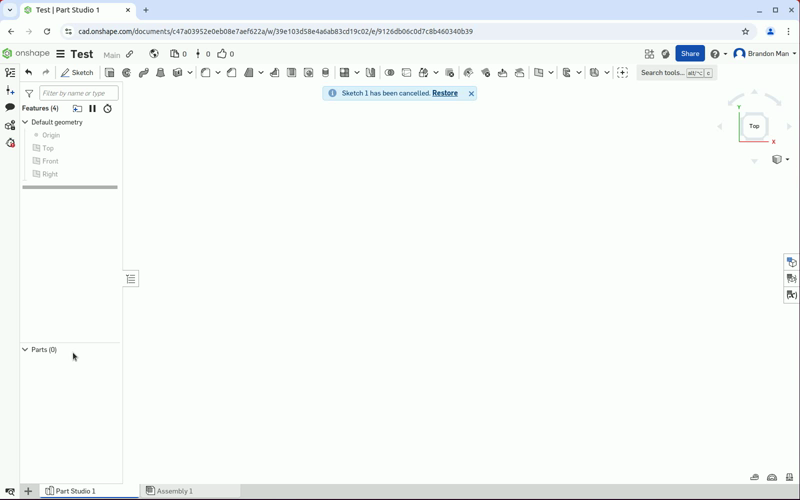
key(shift+p)
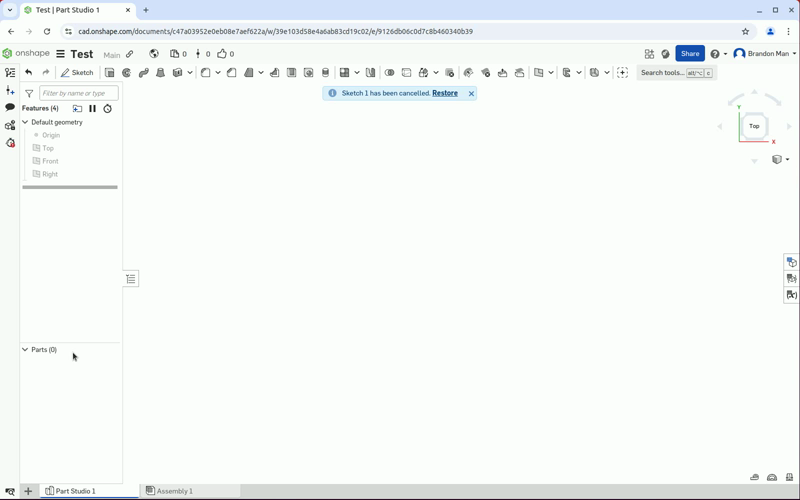
key(space)
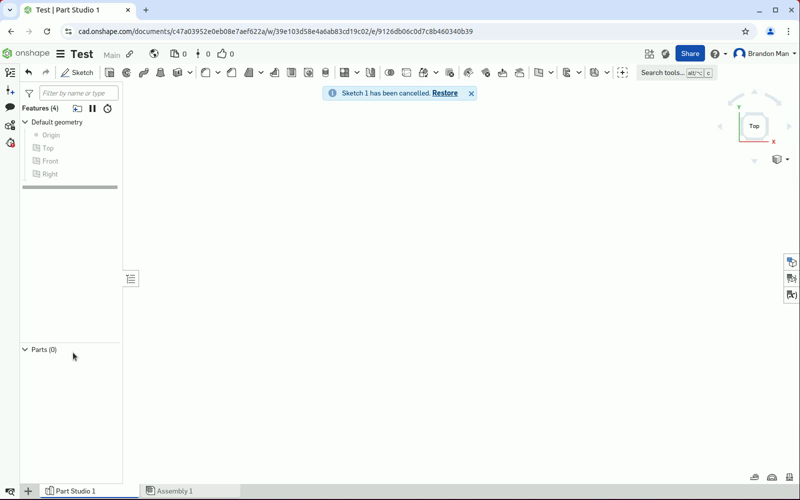
key_down(shift)
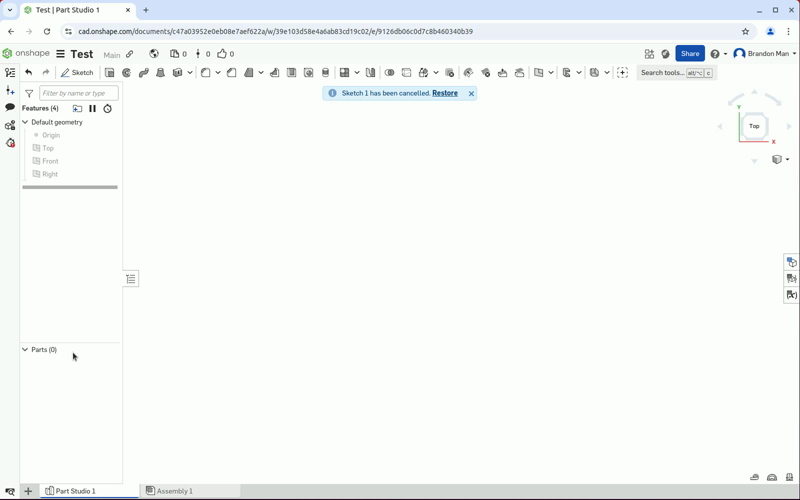
key(up)
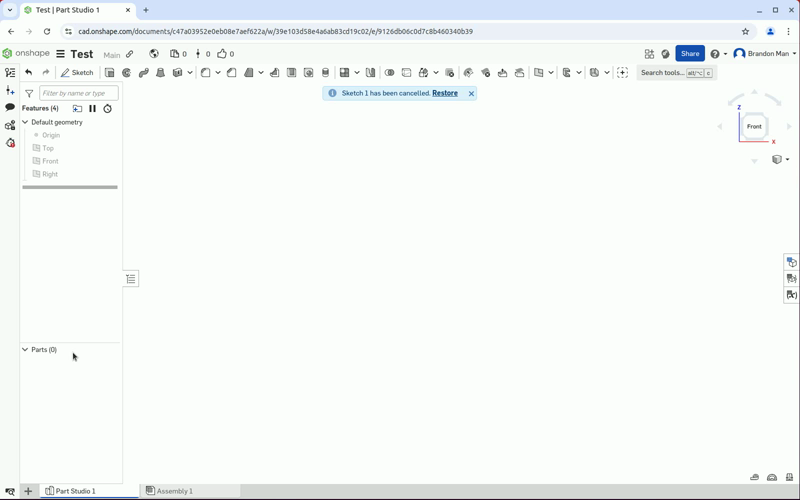
key_up(shift)
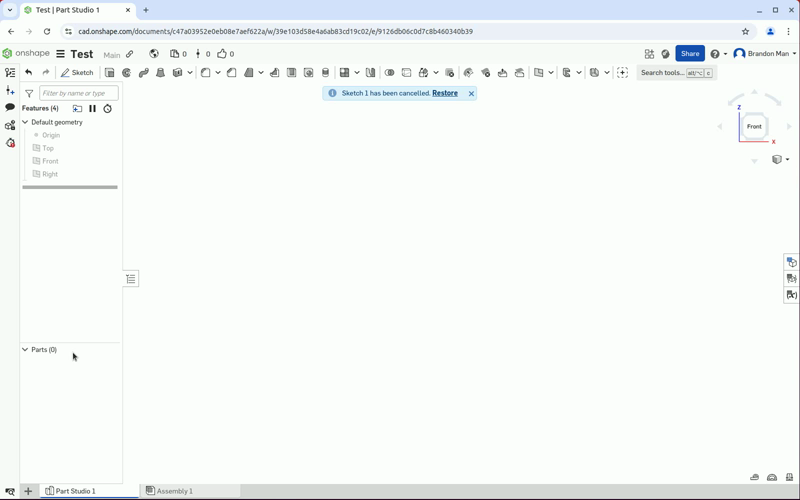
mouse_move(73, 352)
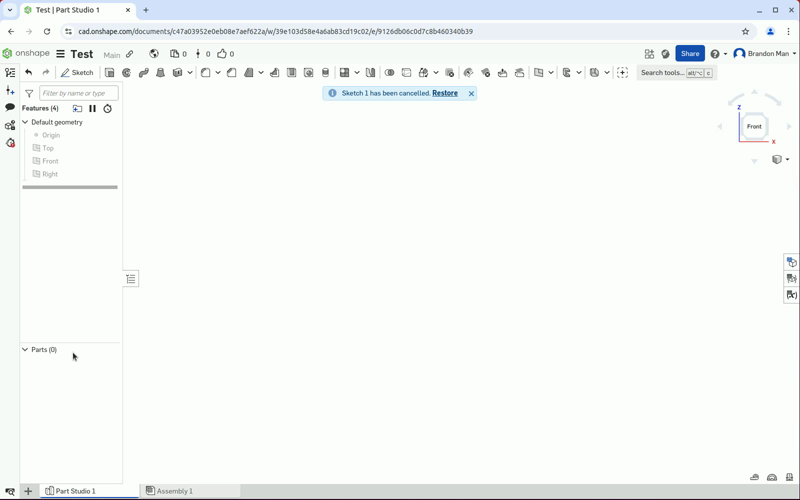
key(shift+y)
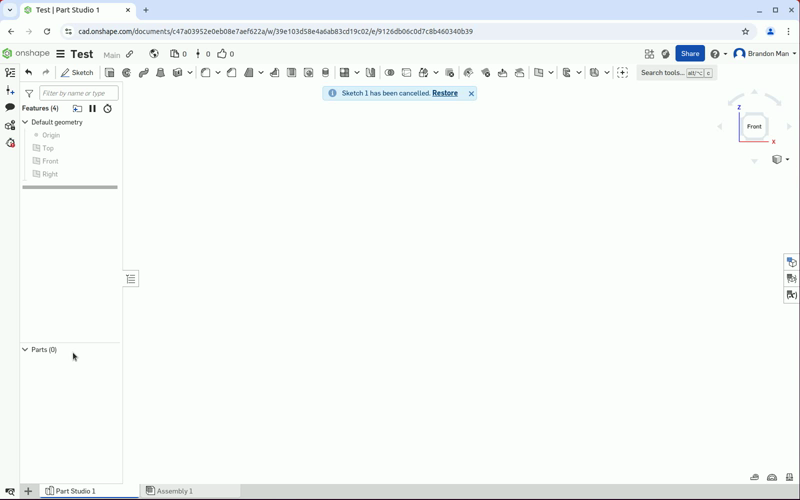
key(shift+s)
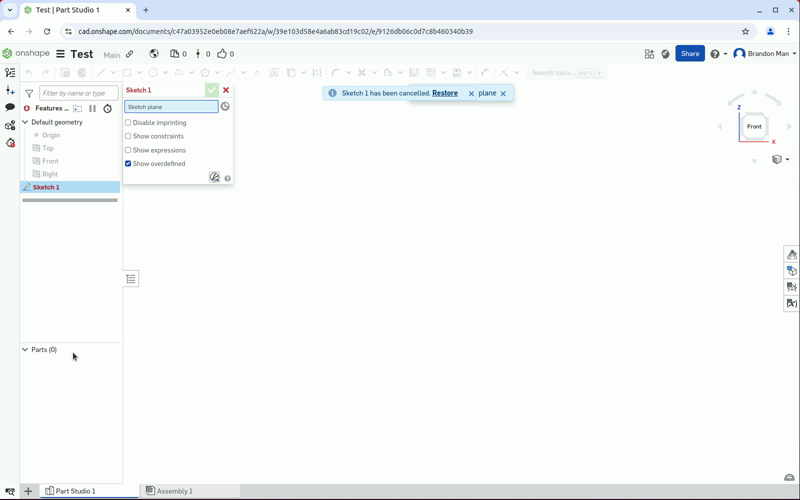
mouse_move(73, 163)
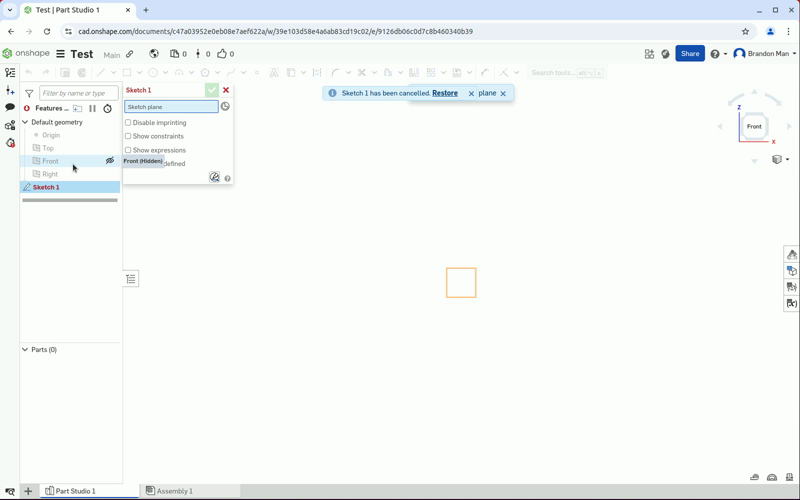
click(73, 163)
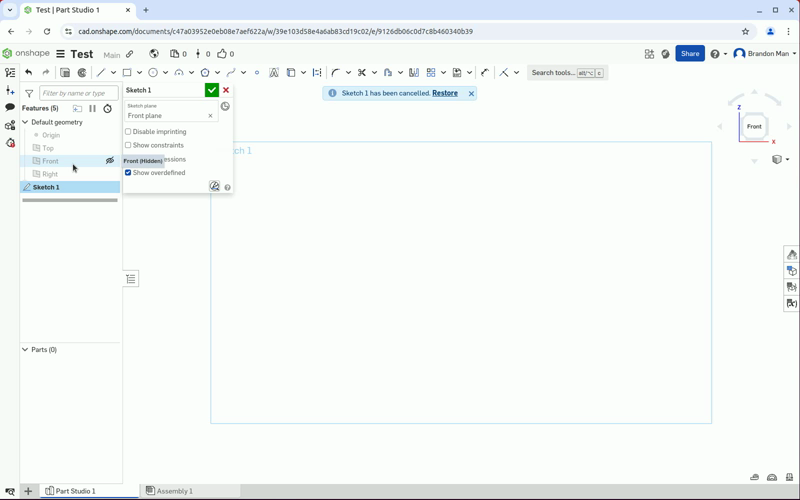
mouse_move(73, 352)
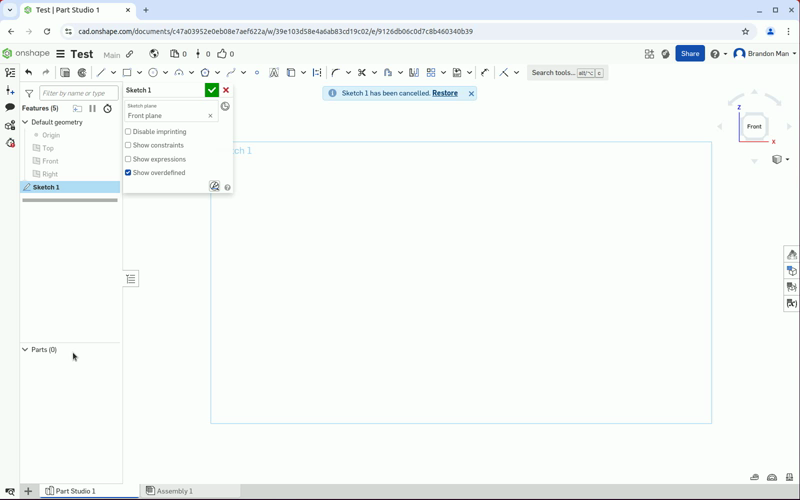
key(y)
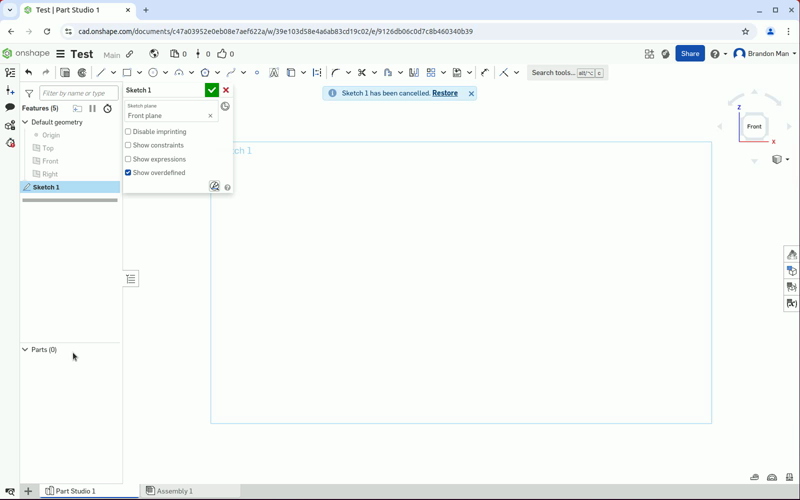
key(l)
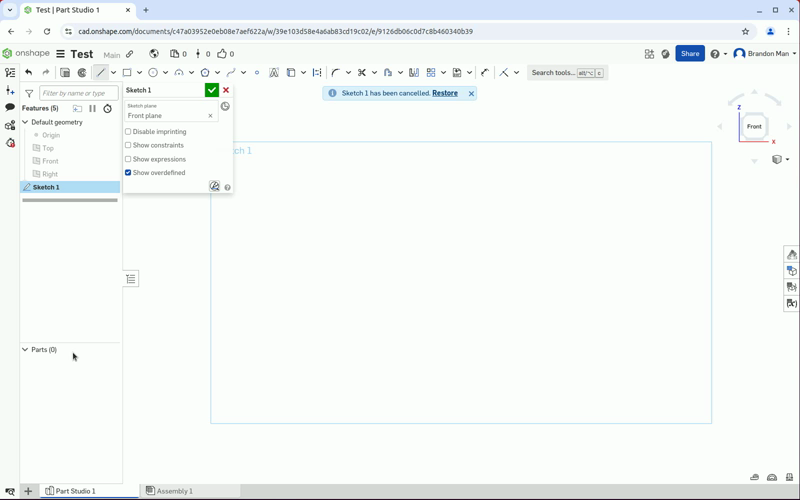
key_down(shift)
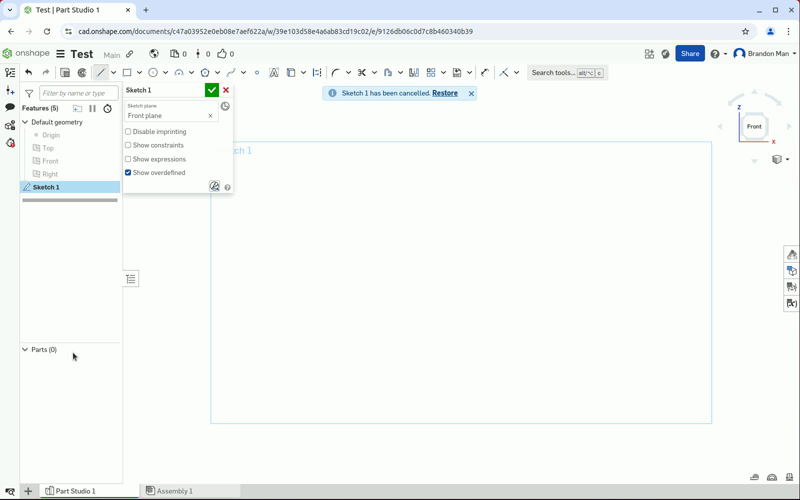
mouse_move(457, 294)
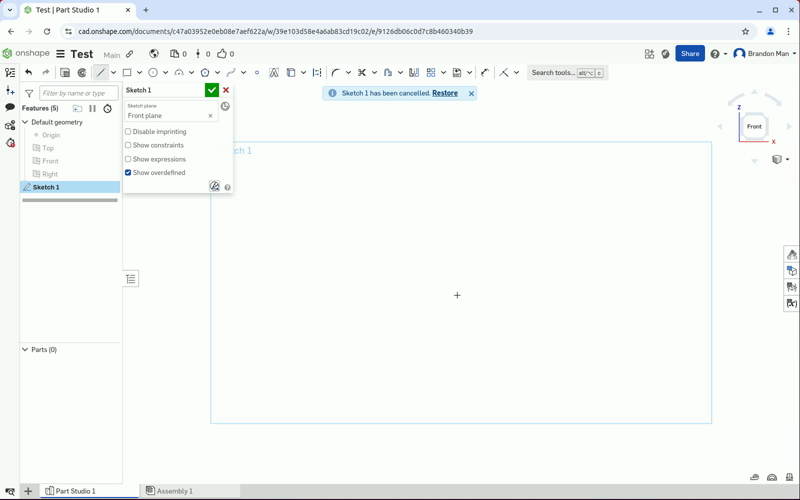
click(457, 294)
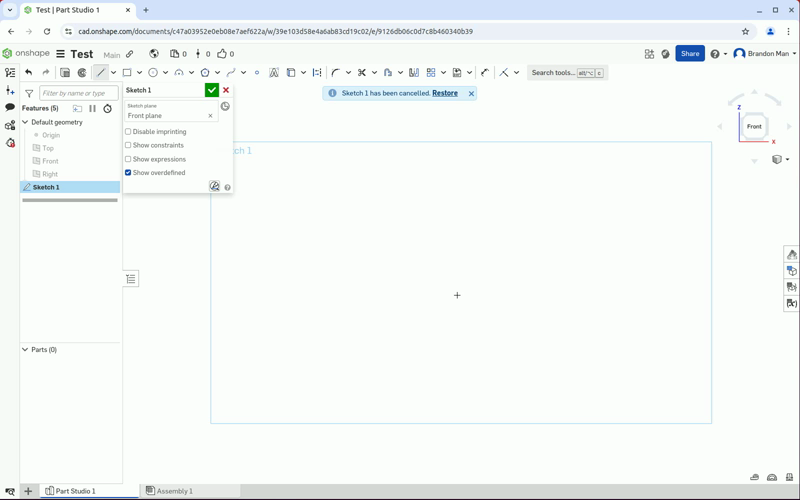
key_up(shift)
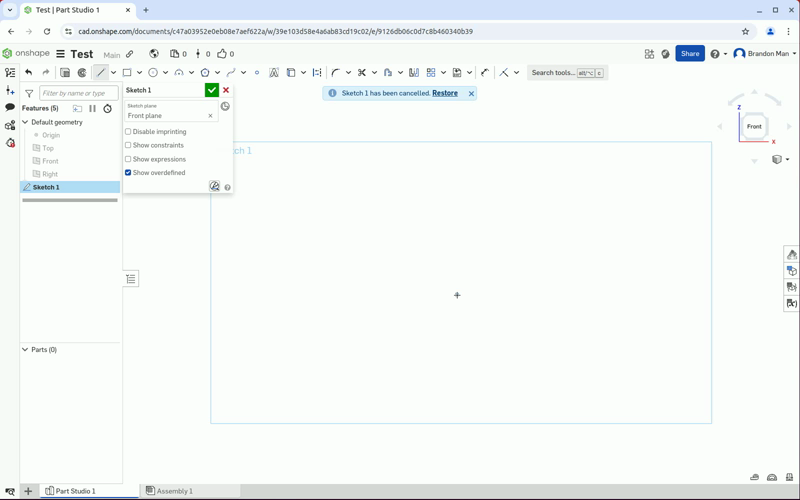
key_down(shift)
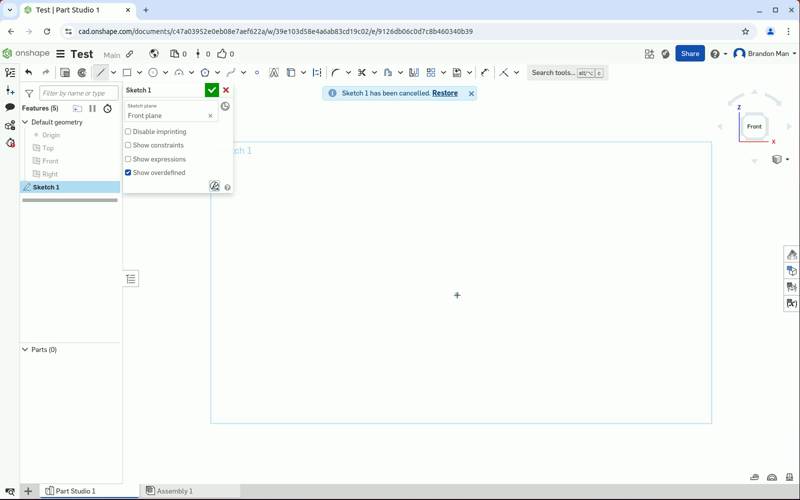
mouse_move(487, 294)
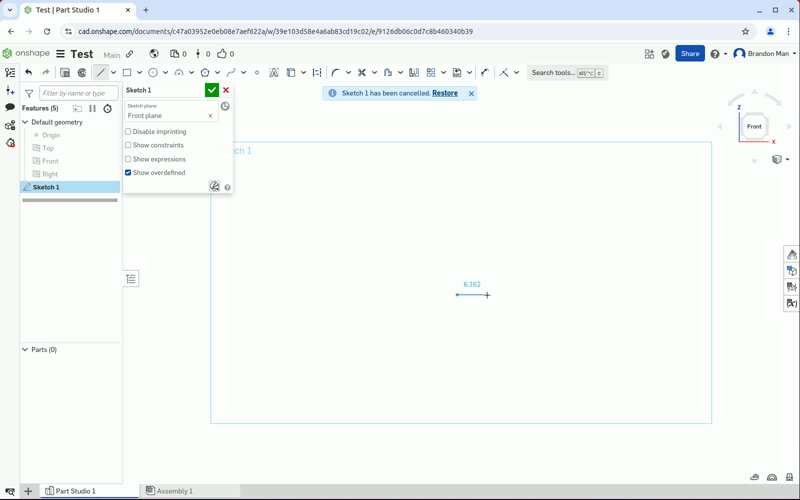
mouse_move(465, 294)
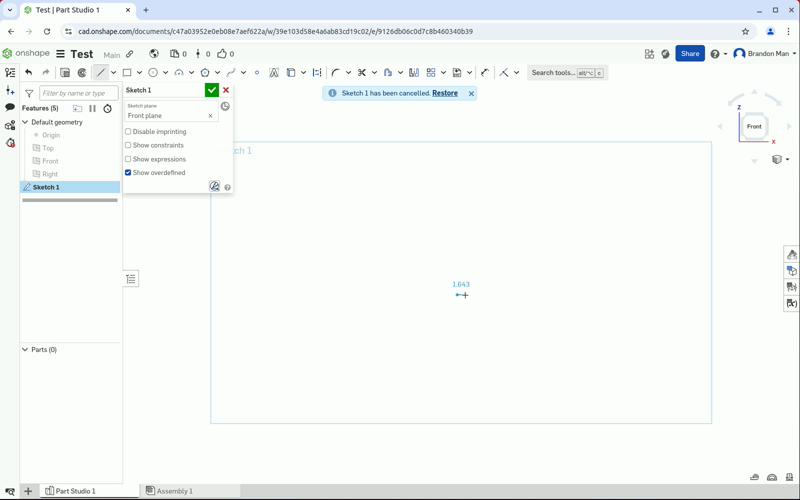
click(465, 294)
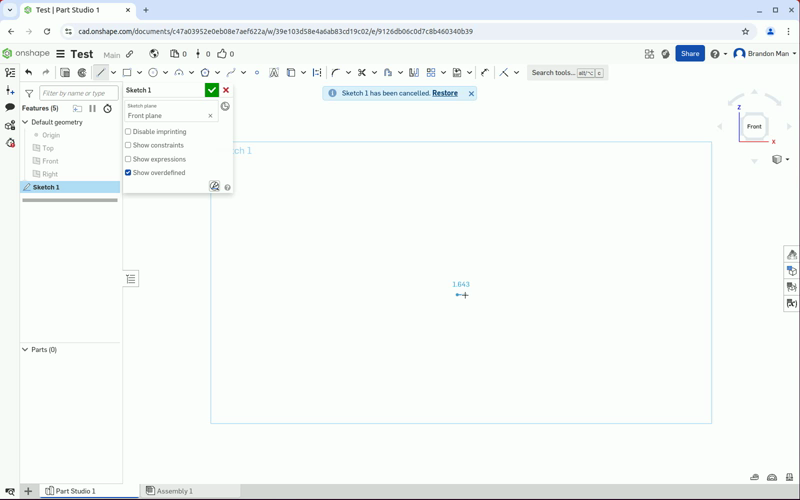
key_up(shift)
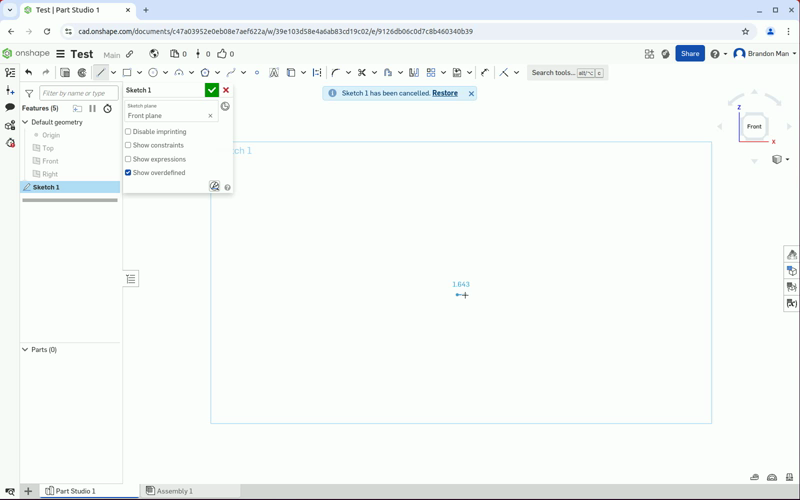
key_down(shift)
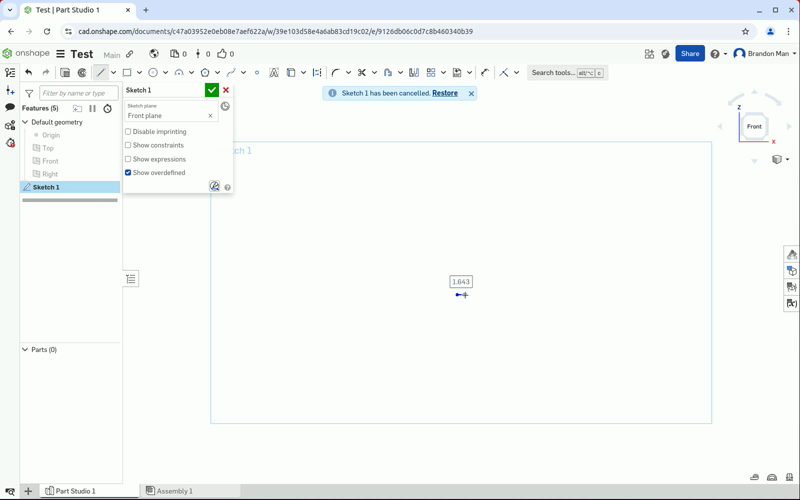
mouse_move(495, 294)
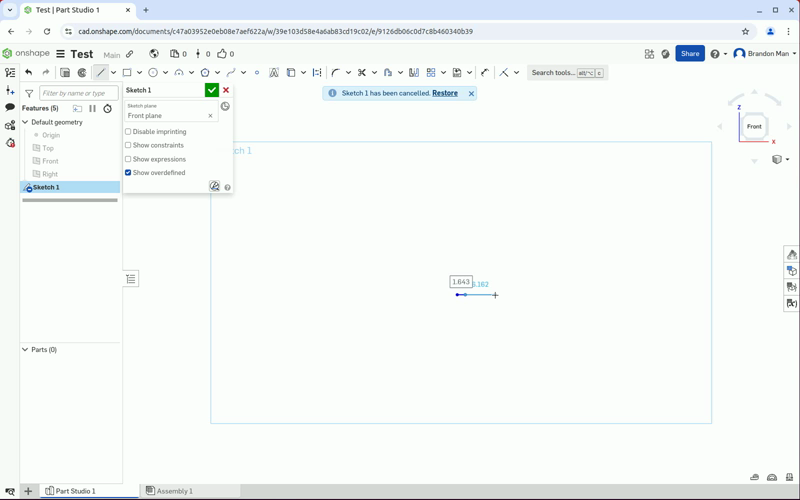
mouse_move(465, 271)
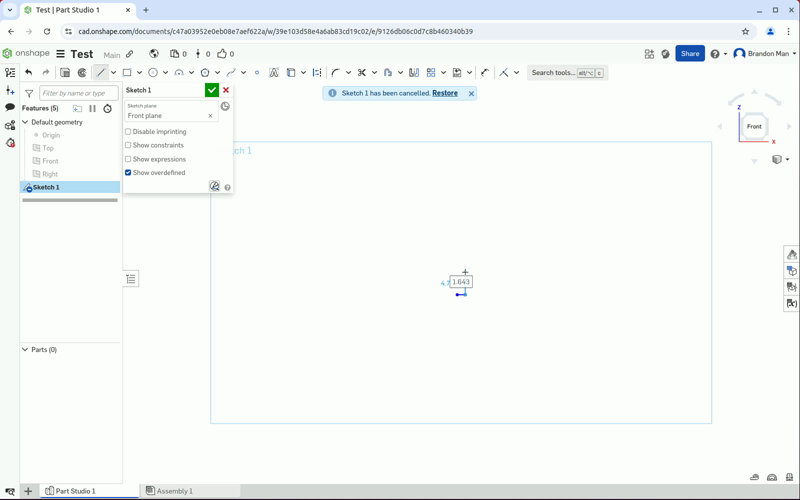
click(465, 271)
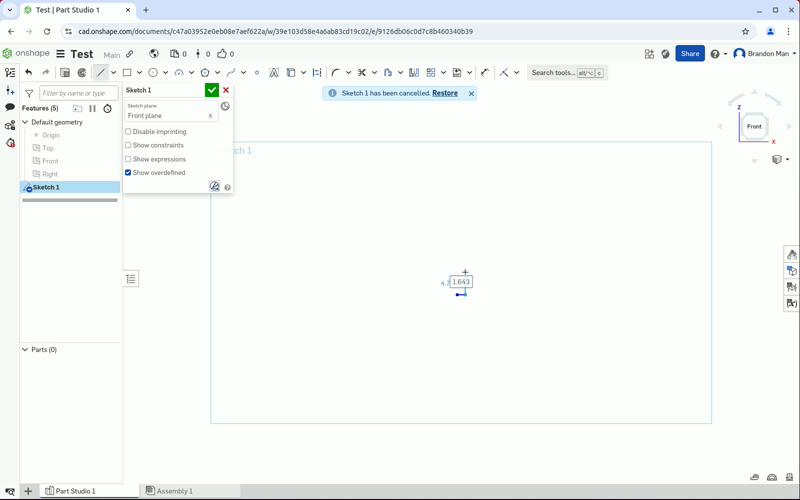
key_up(shift)
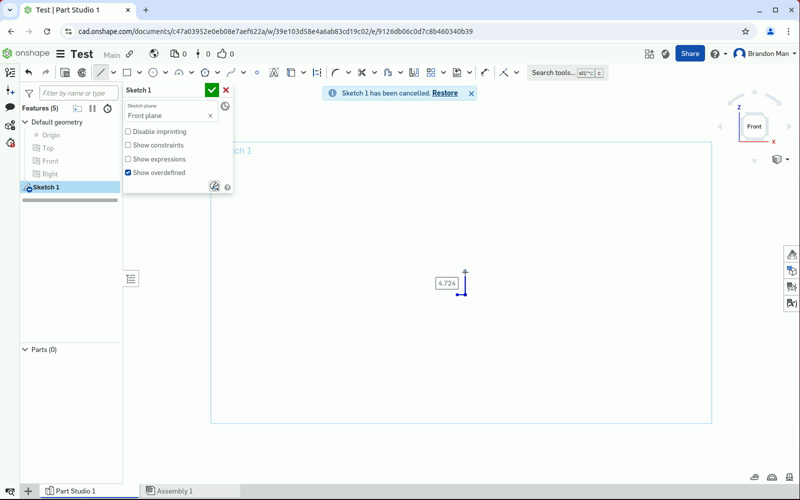
key_down(shift)
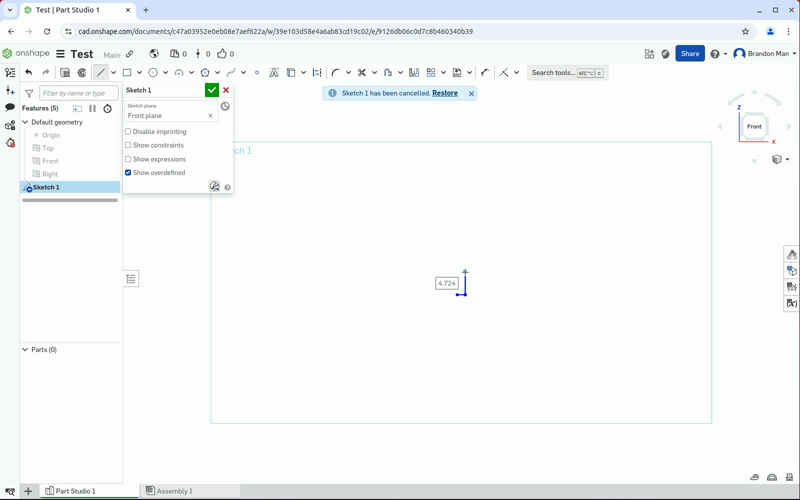
mouse_move(495, 271)
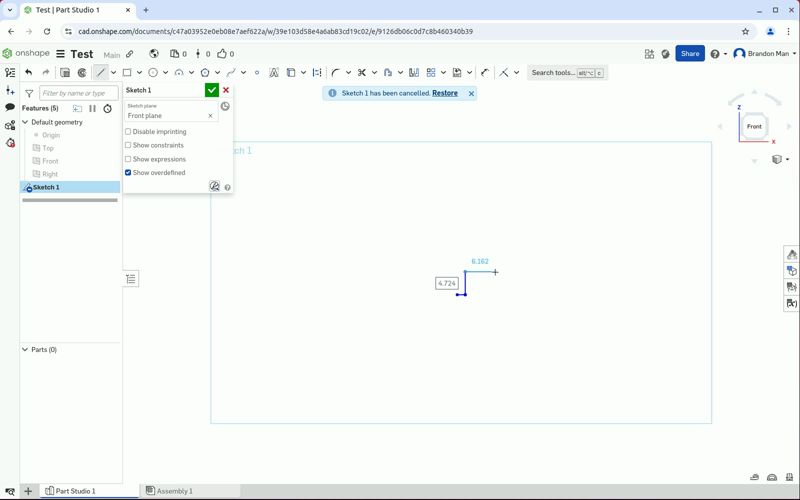
mouse_move(457, 271)
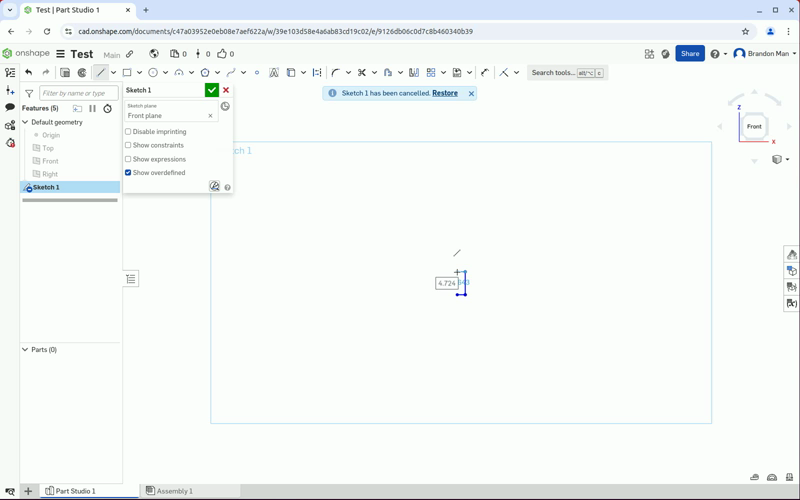
click(457, 271)
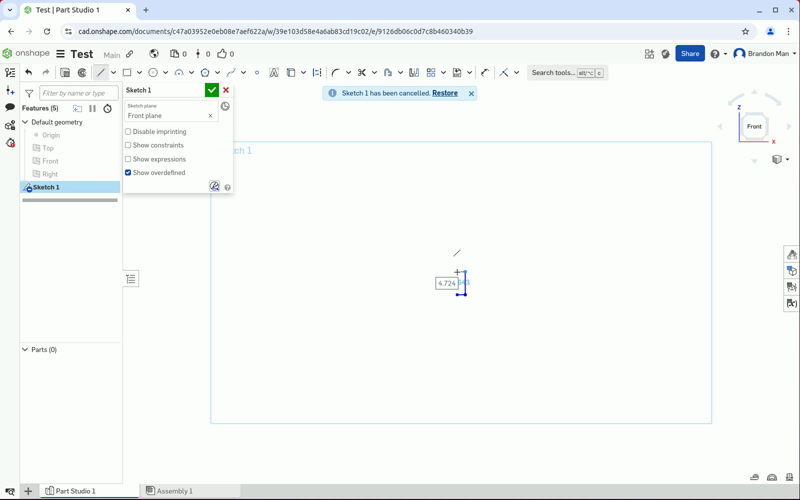
key_up(shift)
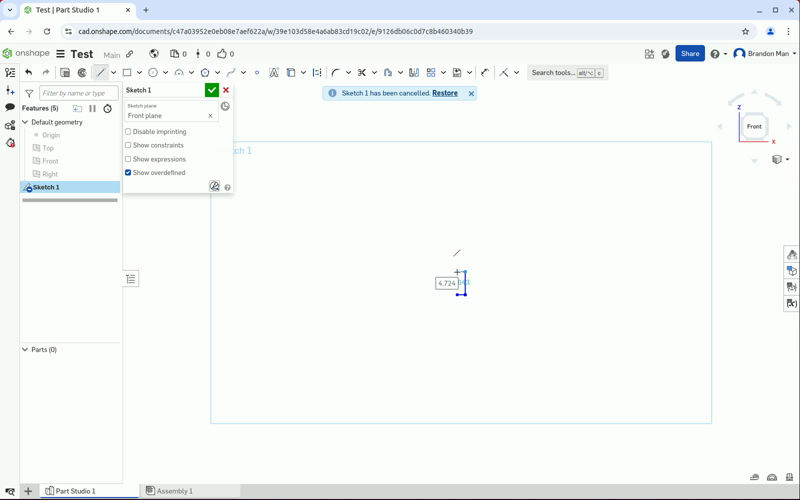
mouse_move(487, 271)
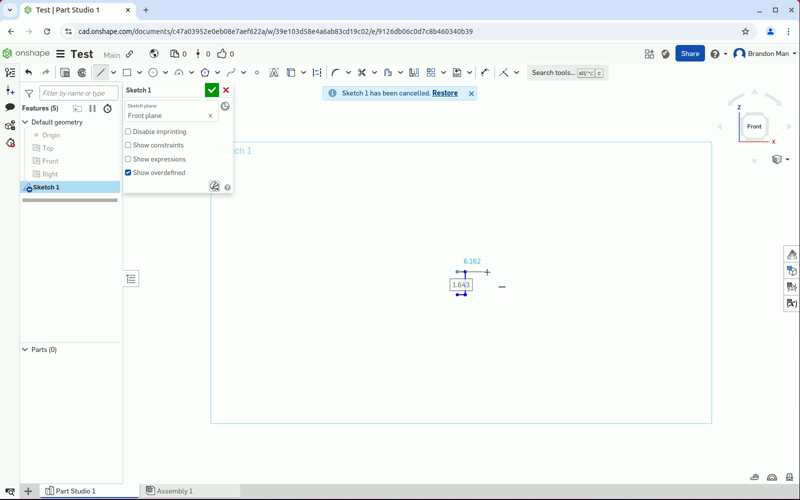
key_down(shift)
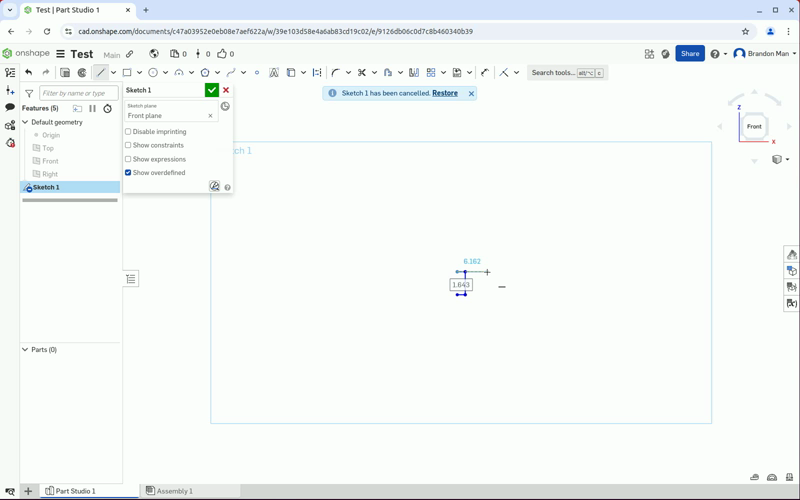
mouse_move(457, 294)
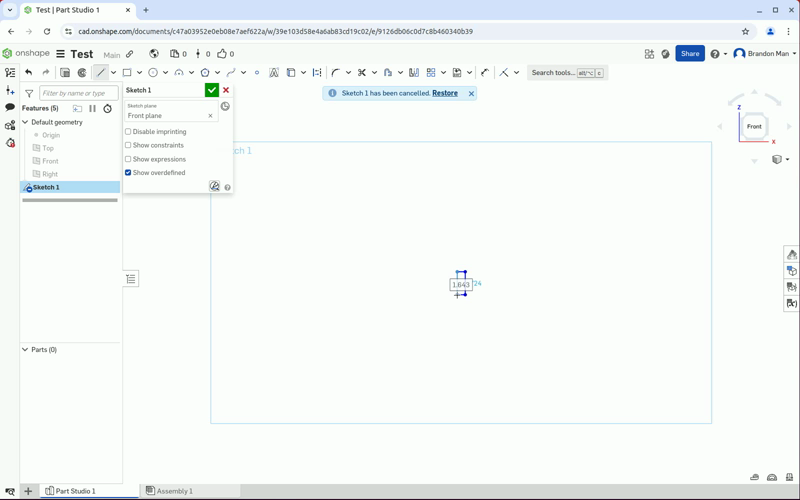
key_up(shift)
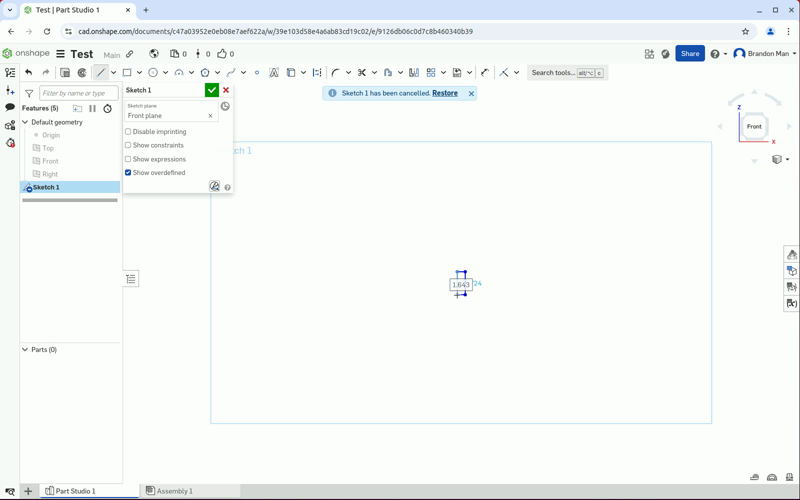
click(457, 294)
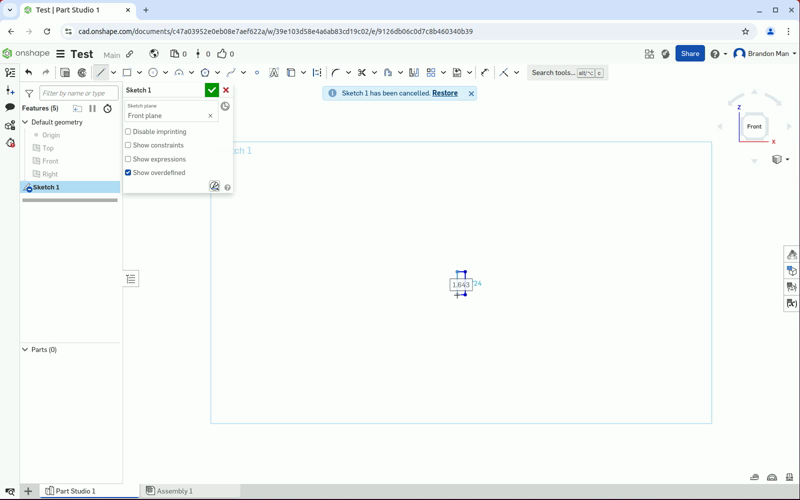
key(esc)
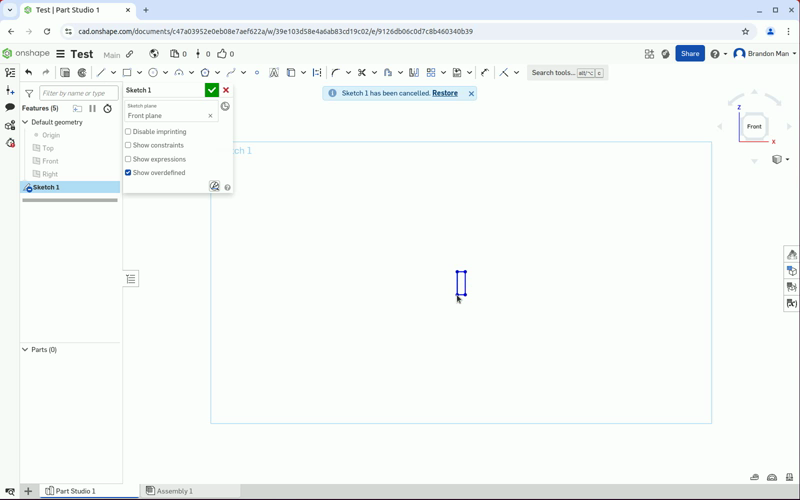
mouse_move(459, 284)
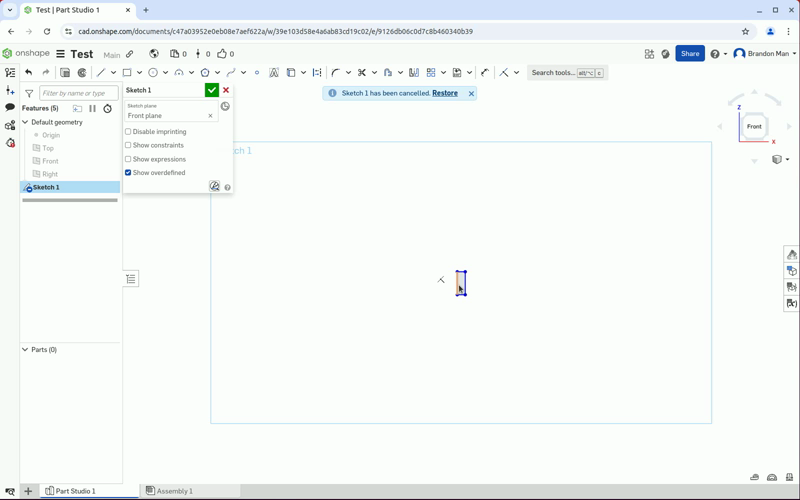
scroll(6)
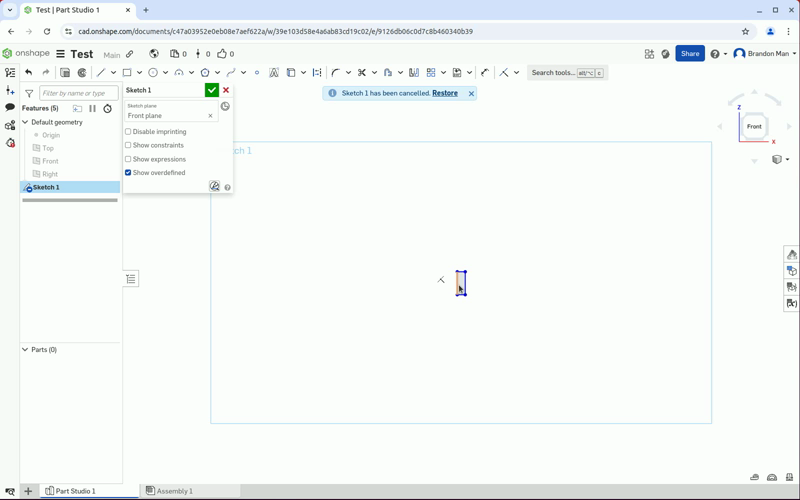
scroll(6)
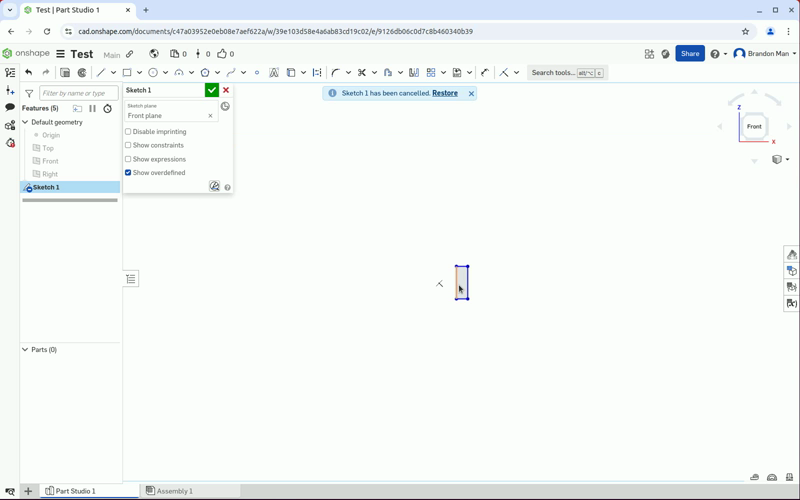
scroll(6)
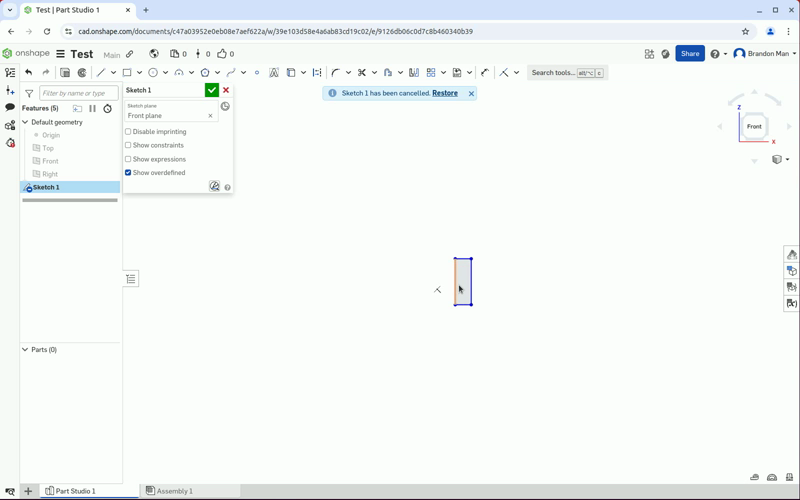
scroll(6)
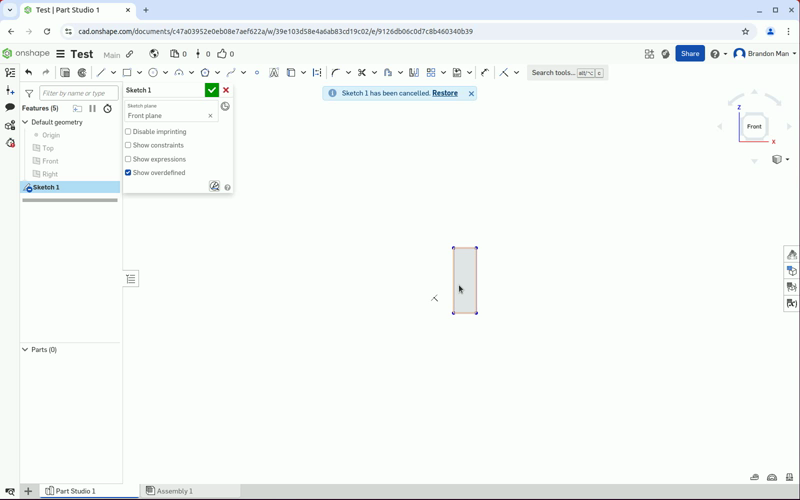
scroll(6)
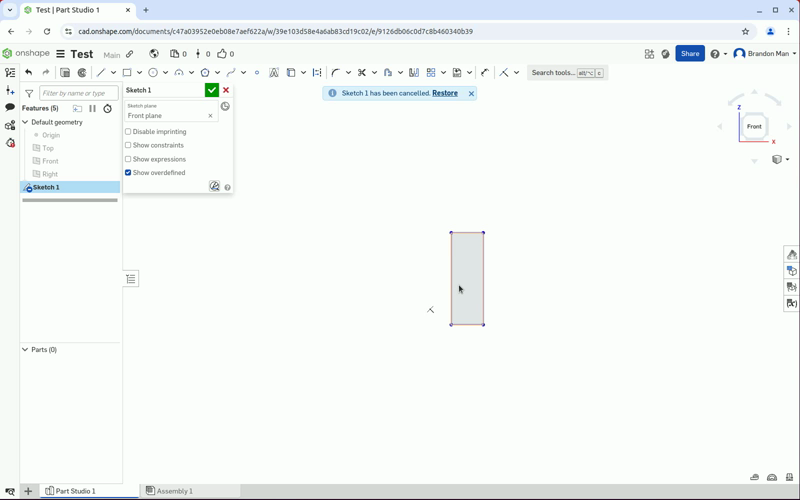
scroll(6)
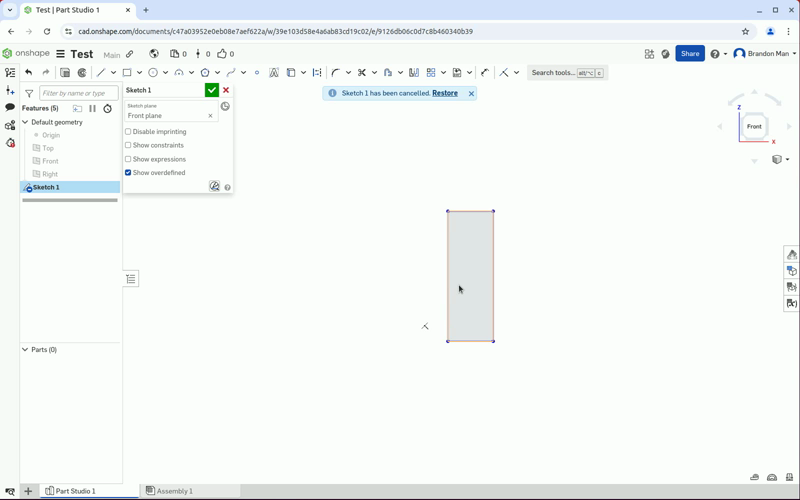
scroll(6)
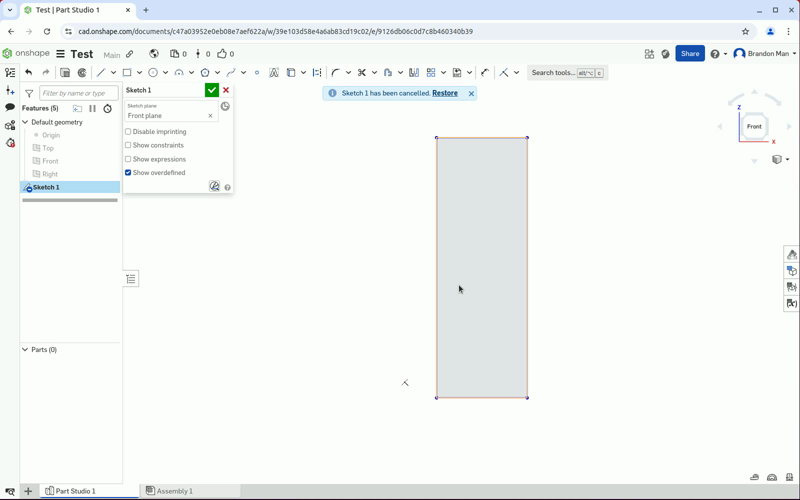
click(459, 284)
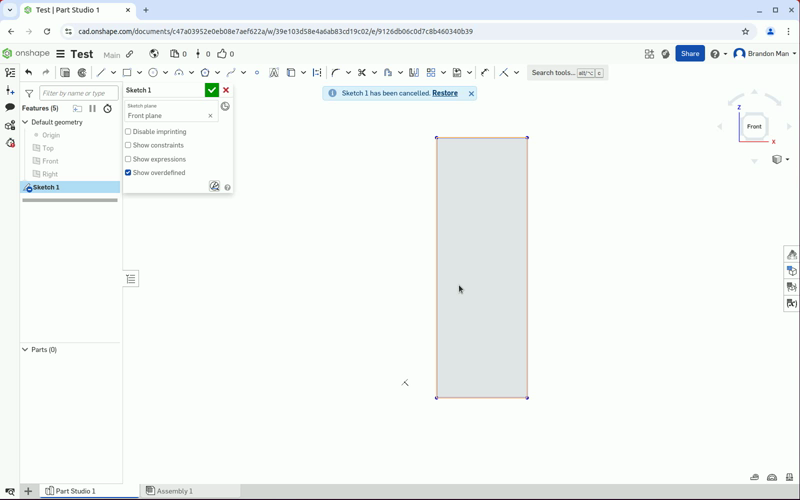
scroll(-6)
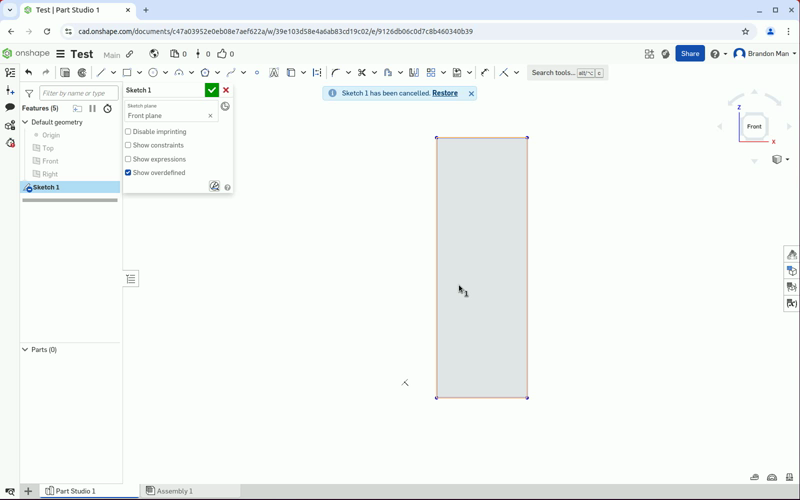
scroll(-6)
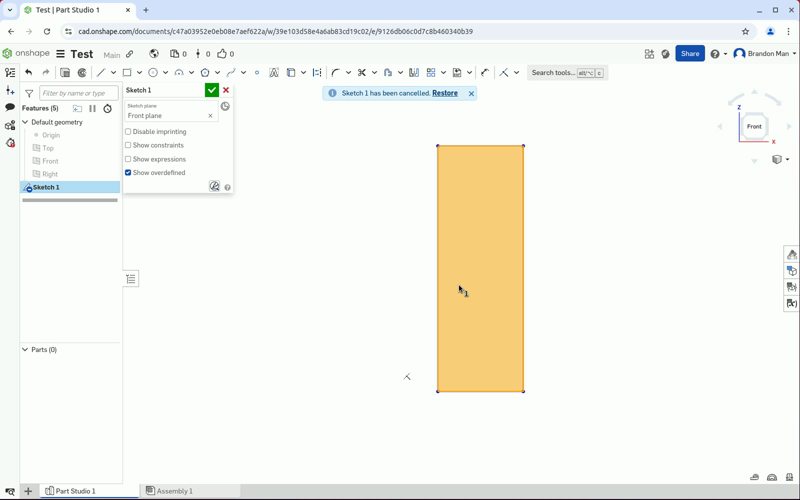
scroll(-6)
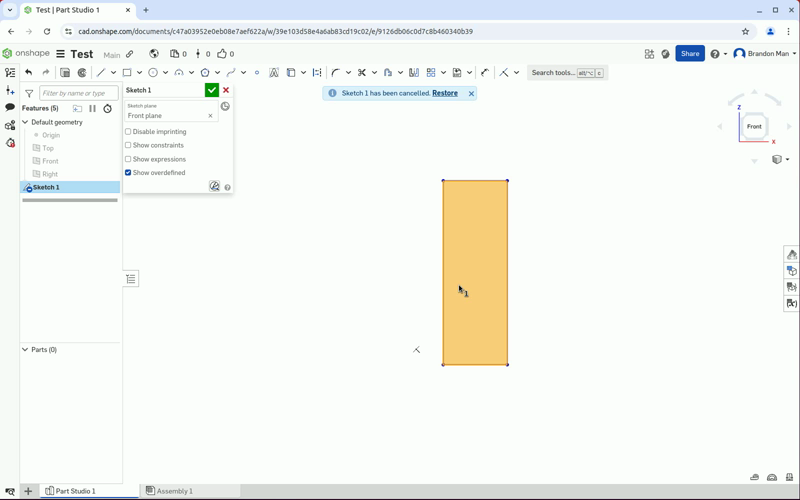
scroll(-6)
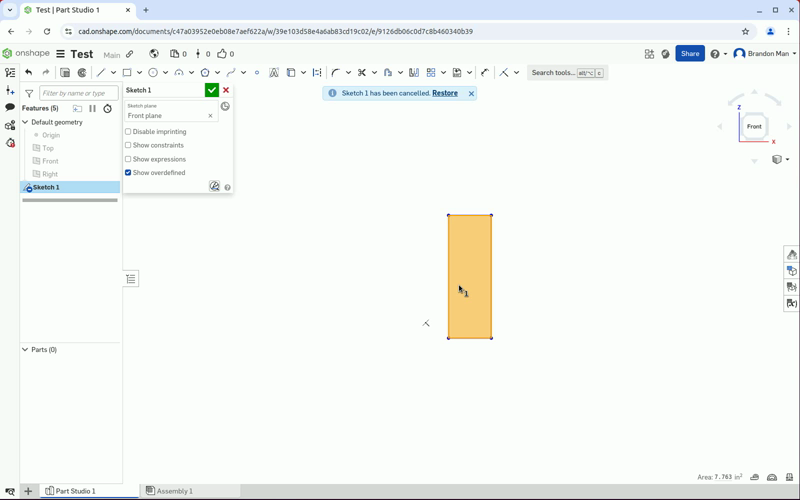
scroll(-6)
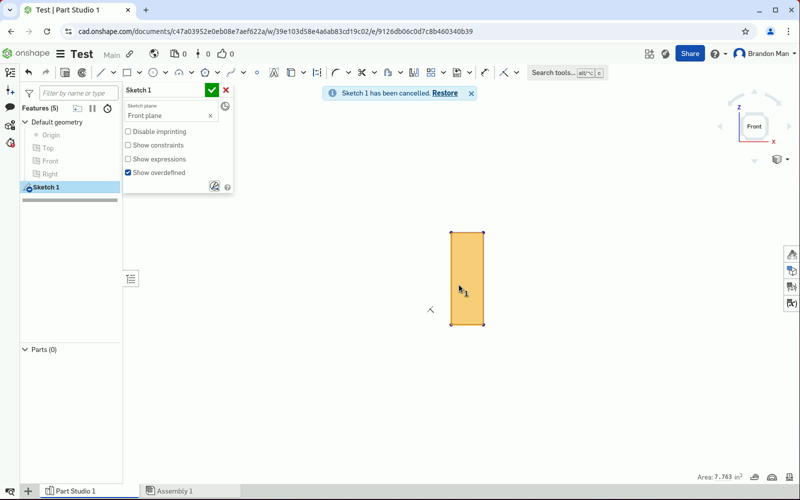
scroll(-6)
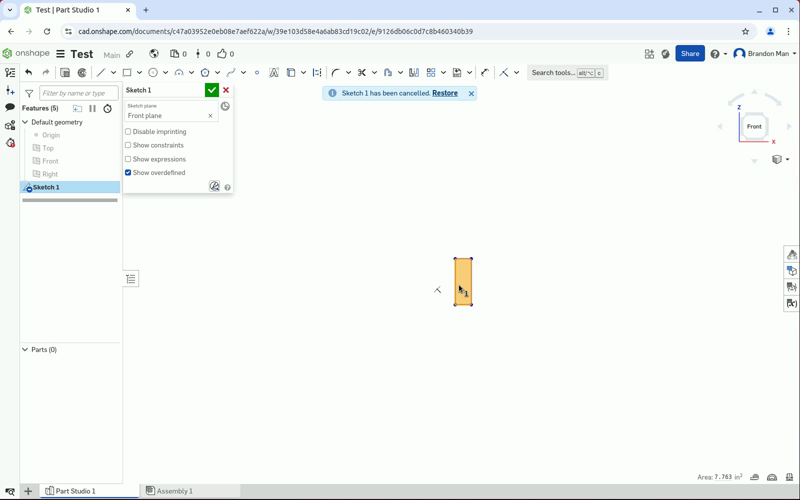
scroll(-6)
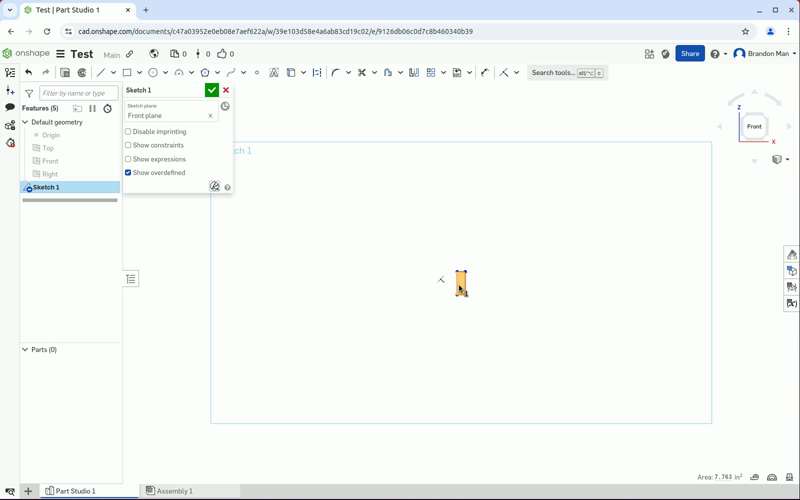
mouse_move(73, 352)
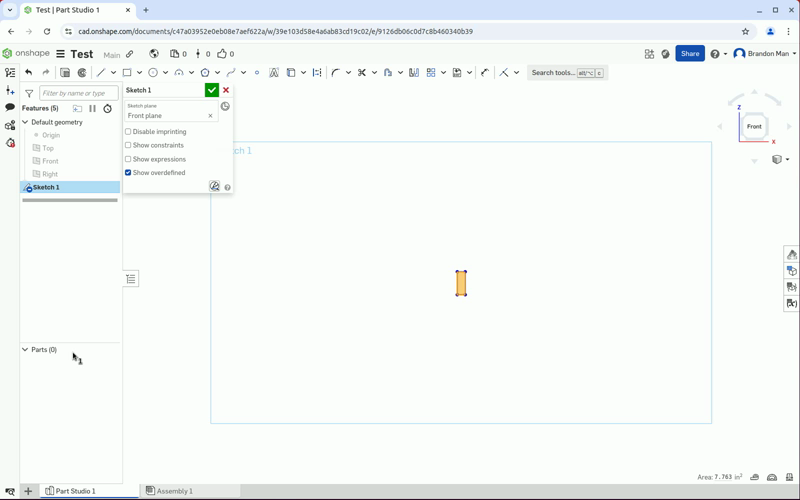
key(shift+y)
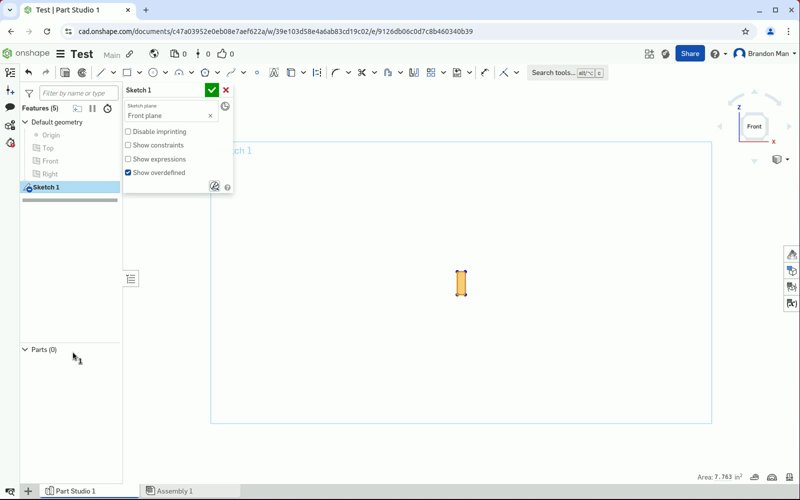
key(shift+e)
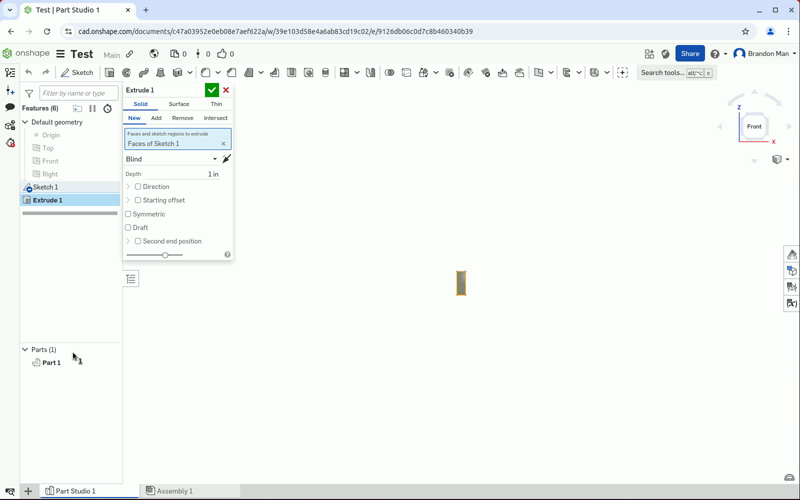
mouse_move(143, 106)
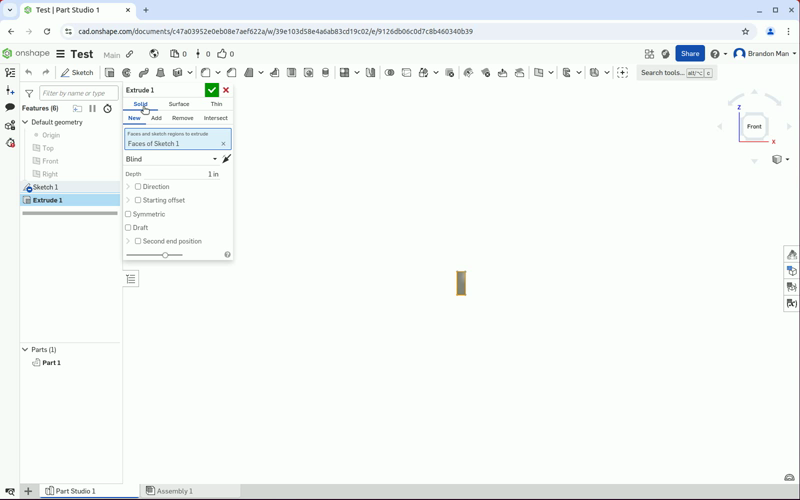
click(143, 106)
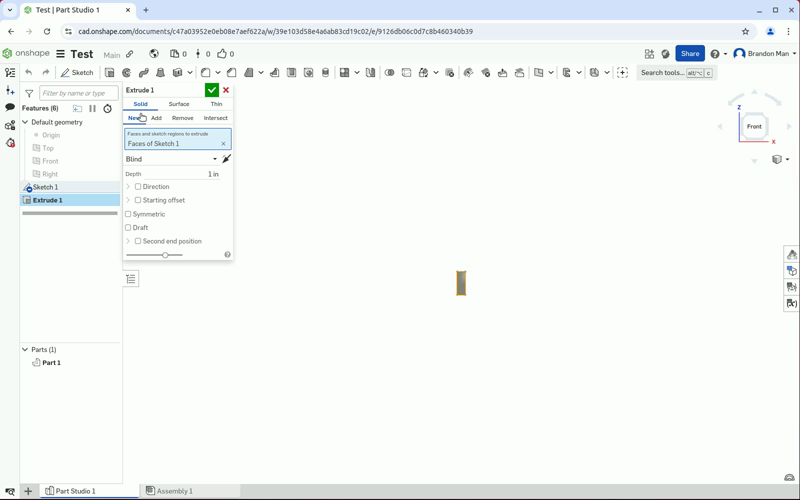
mouse_move(137, 120)
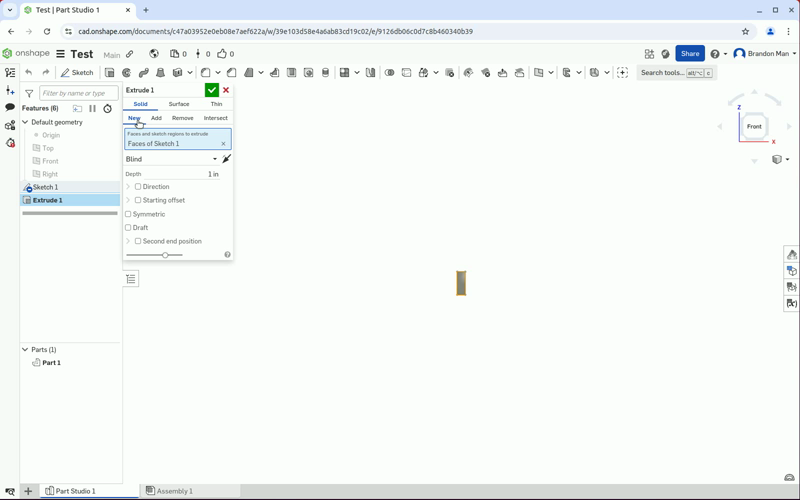
click(137, 120)
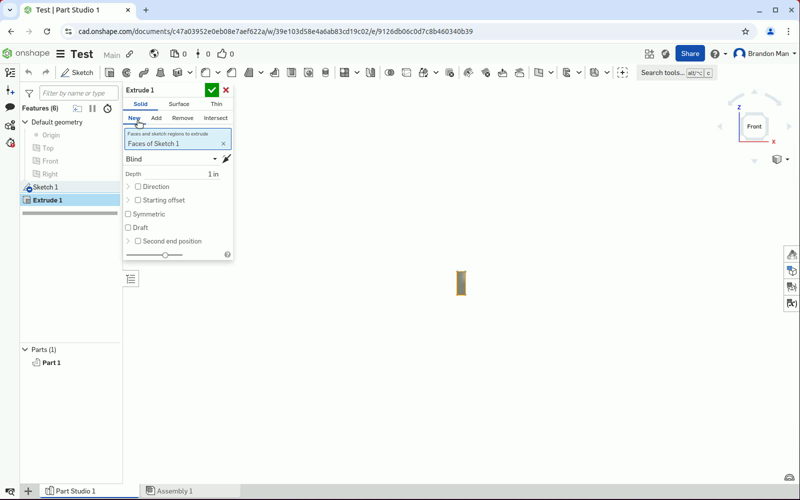
key(tab, 4)
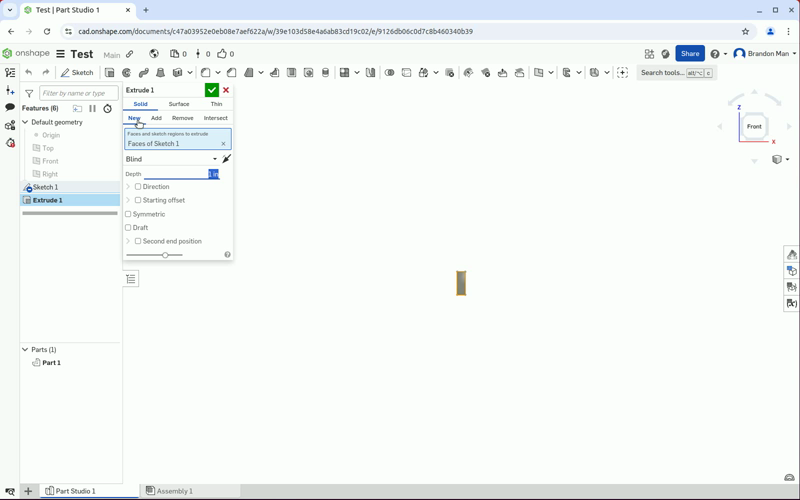
text(23.108)
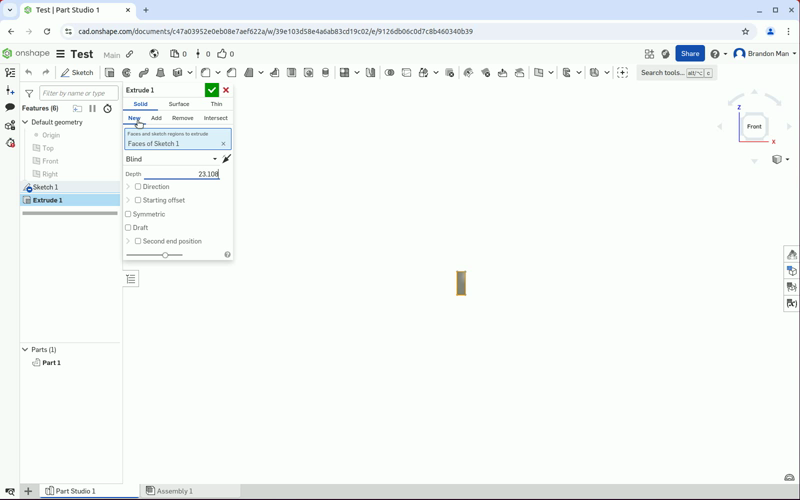
key(enter)
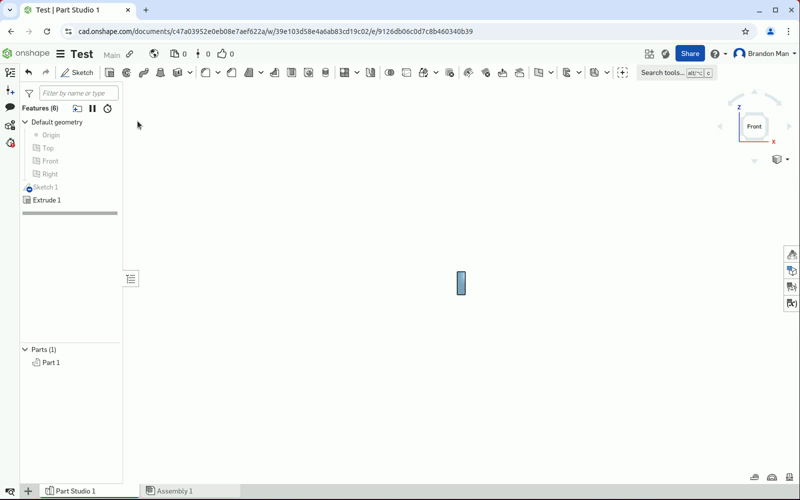
key(shift+h)
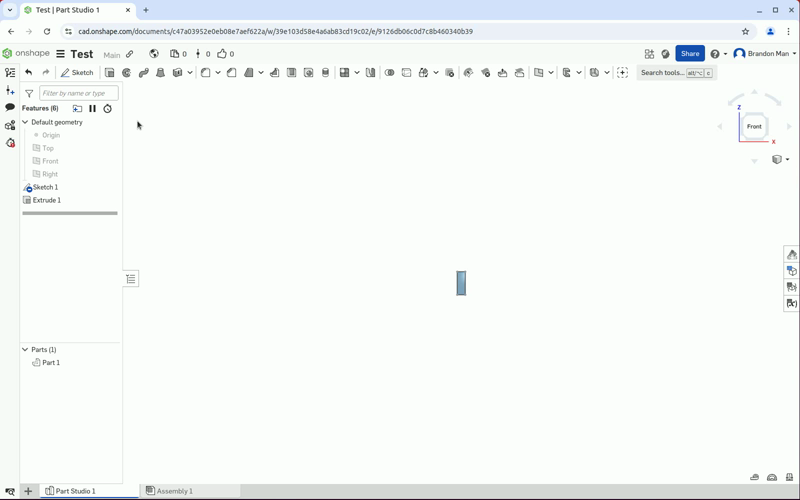
key(shift+h)
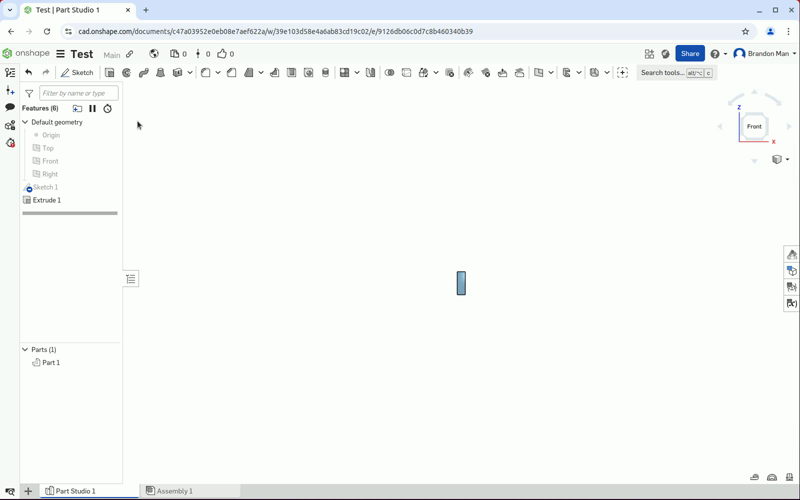
mouse_move(73, 189)
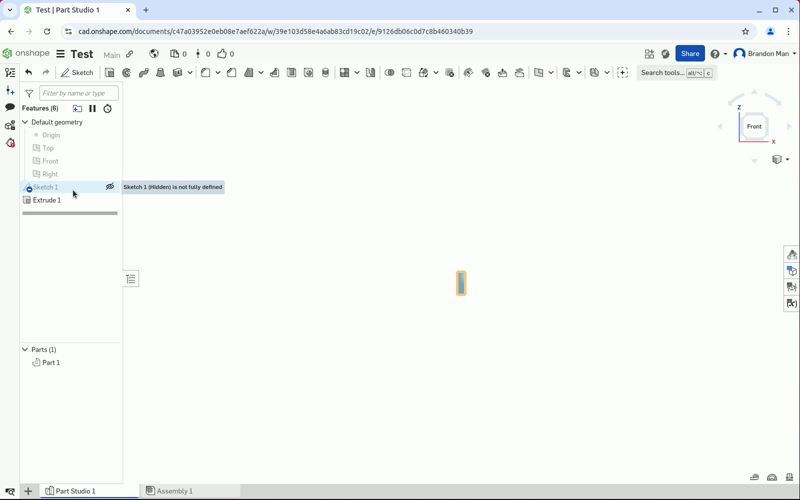
click(73, 189)
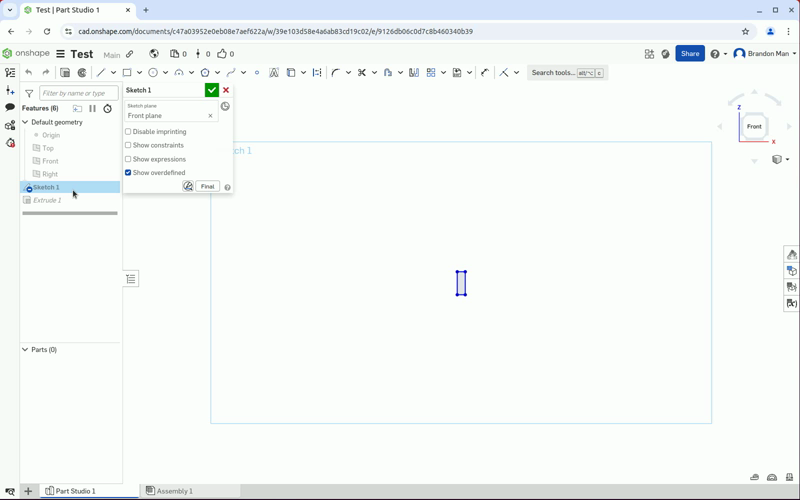
mouse_move(229, 92)
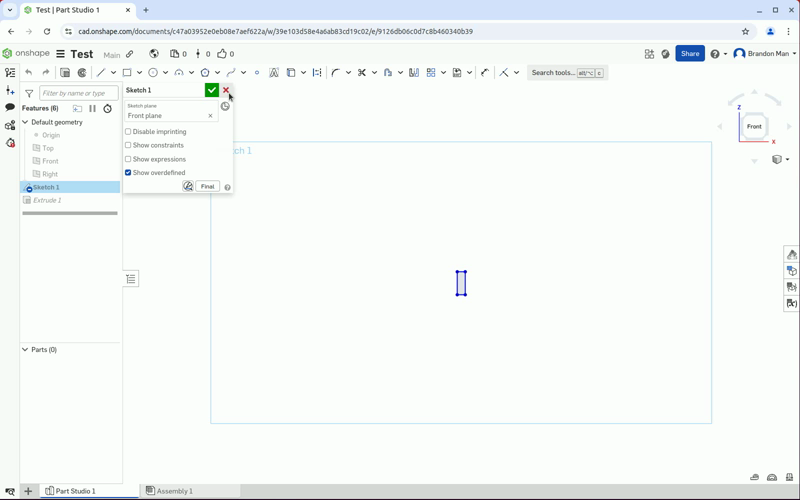
click(229, 92)
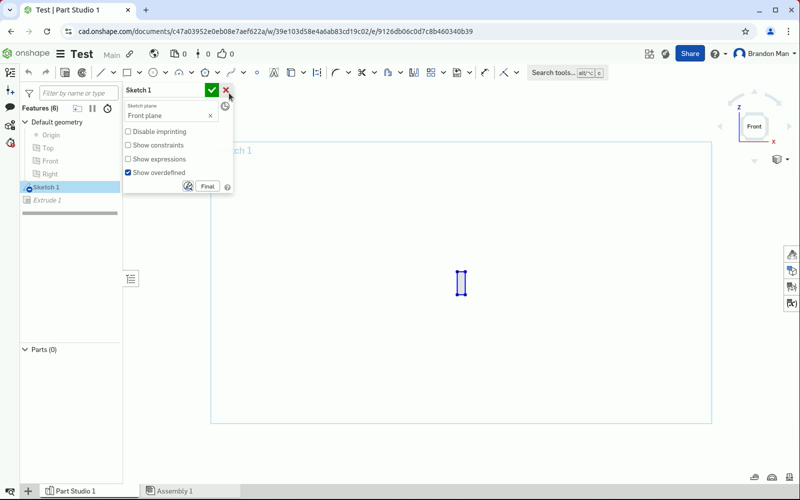
key(shift+s)
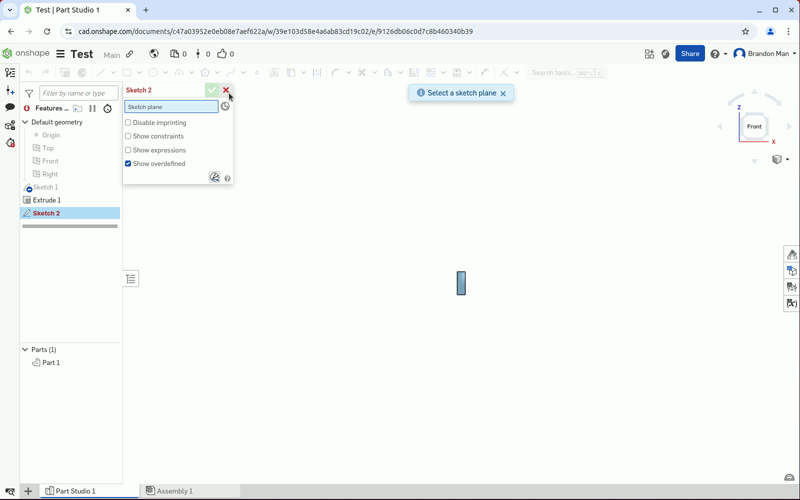
mouse_move(73, 163)
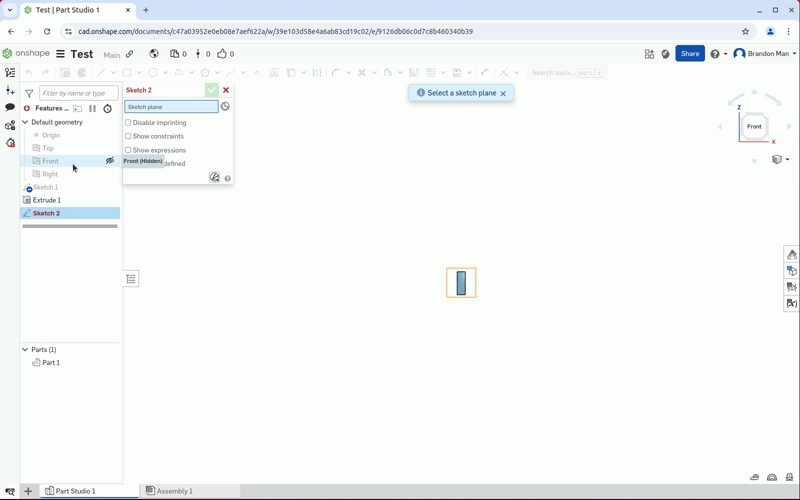
click(73, 163)
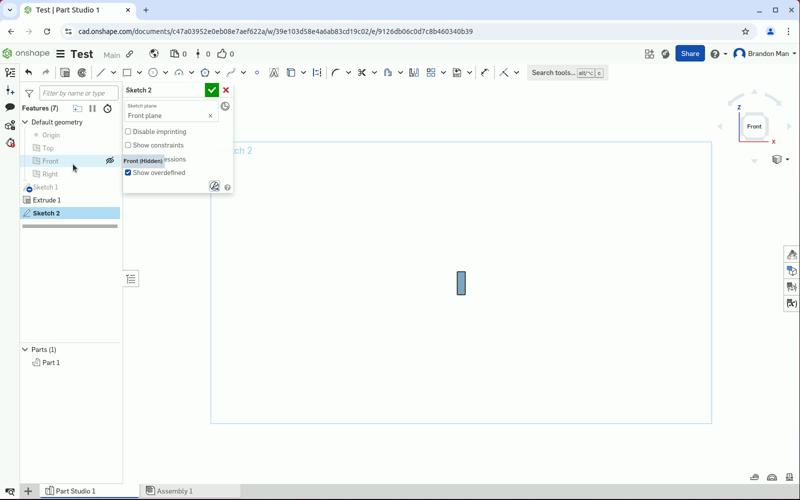
mouse_move(73, 352)
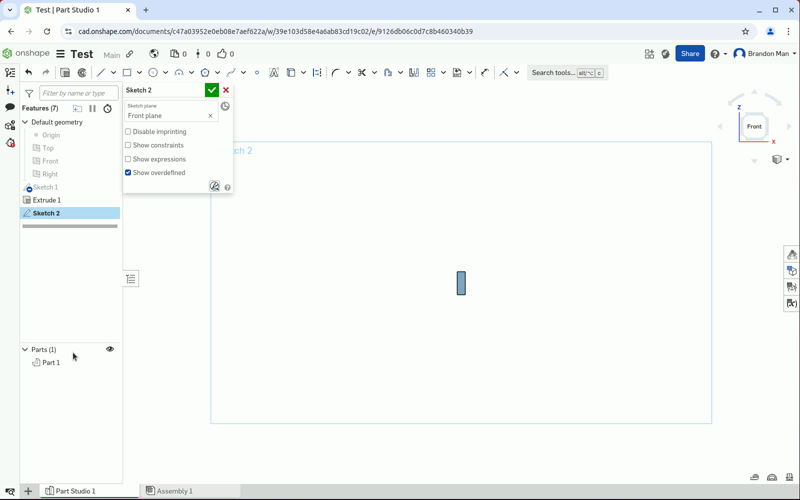
key(y)
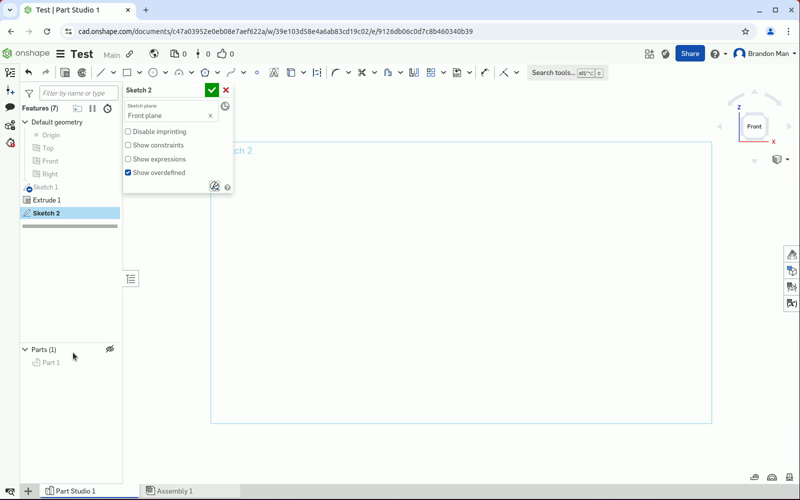
key(l)
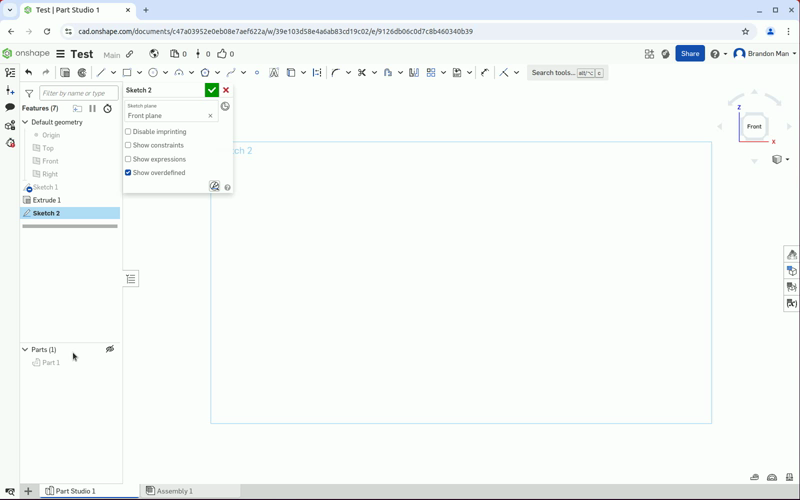
key_down(shift)
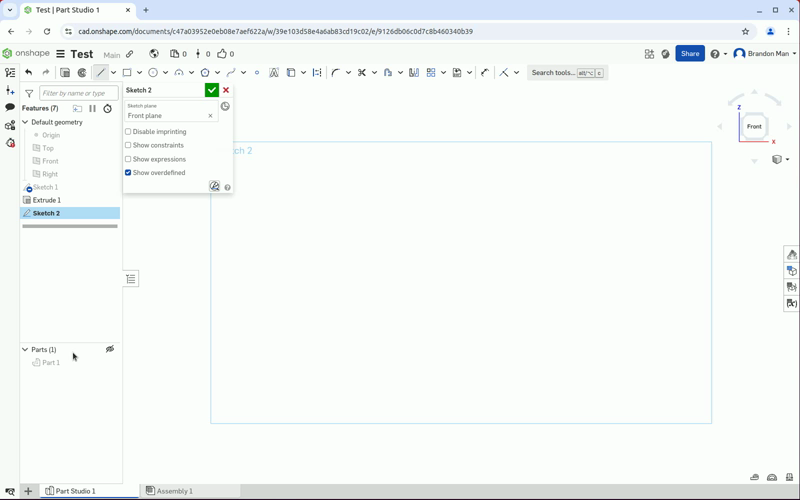
mouse_move(457, 290)
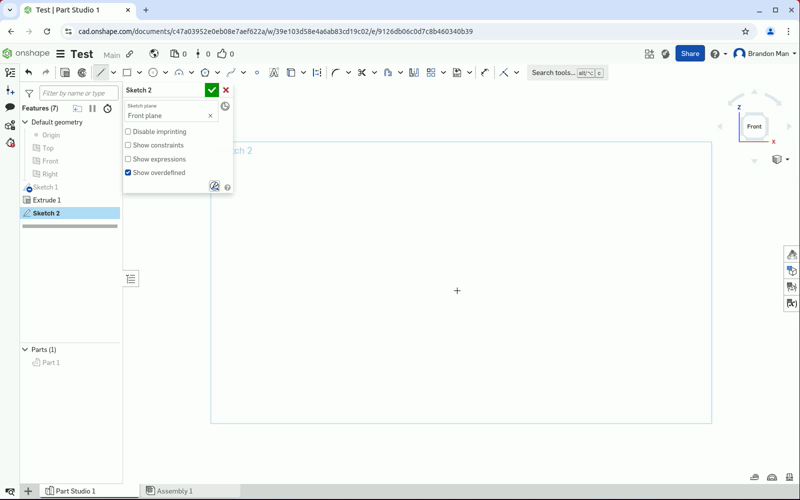
click(457, 290)
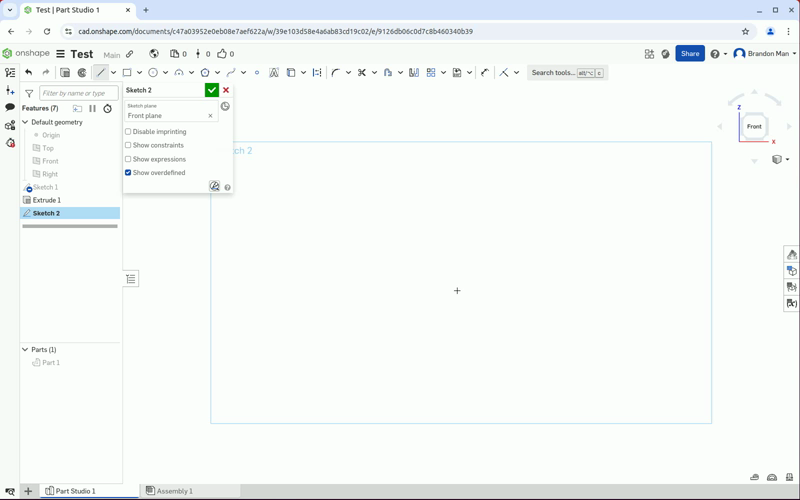
key_up(shift)
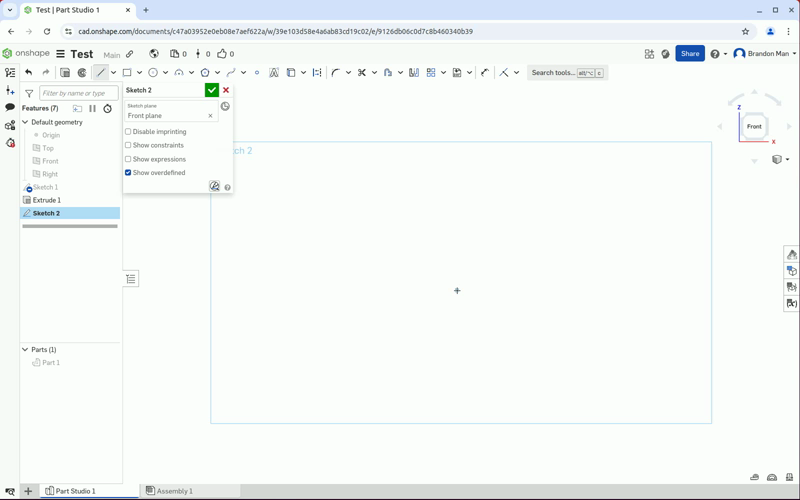
key_down(shift)
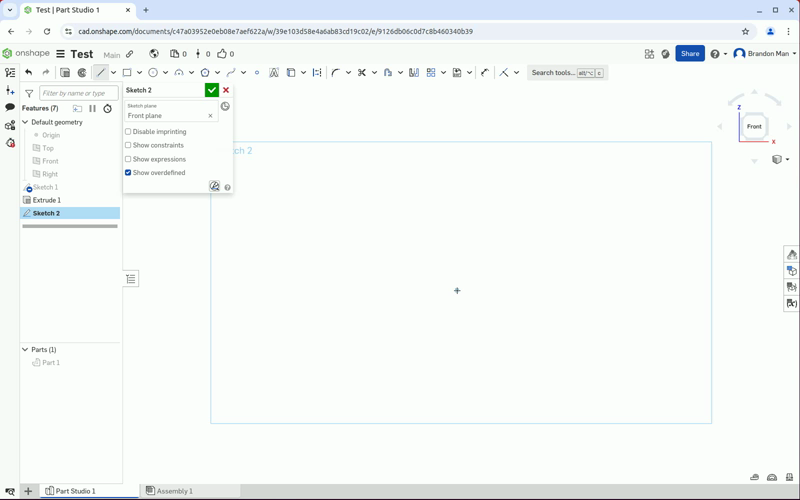
mouse_move(487, 290)
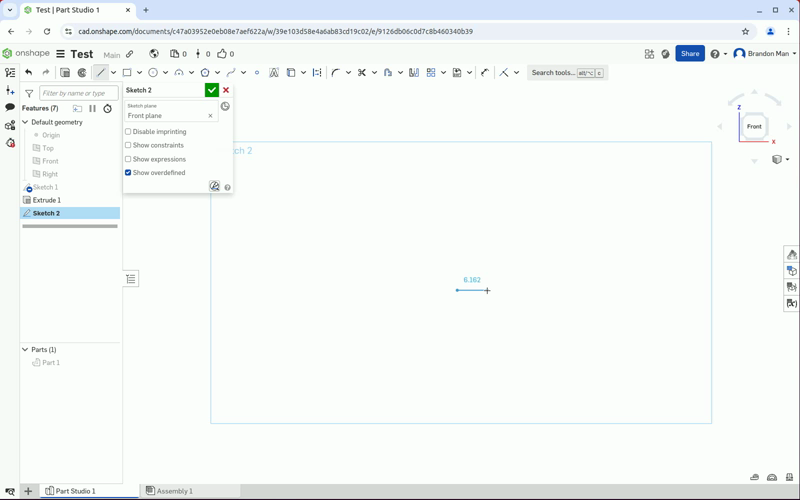
mouse_move(465, 290)
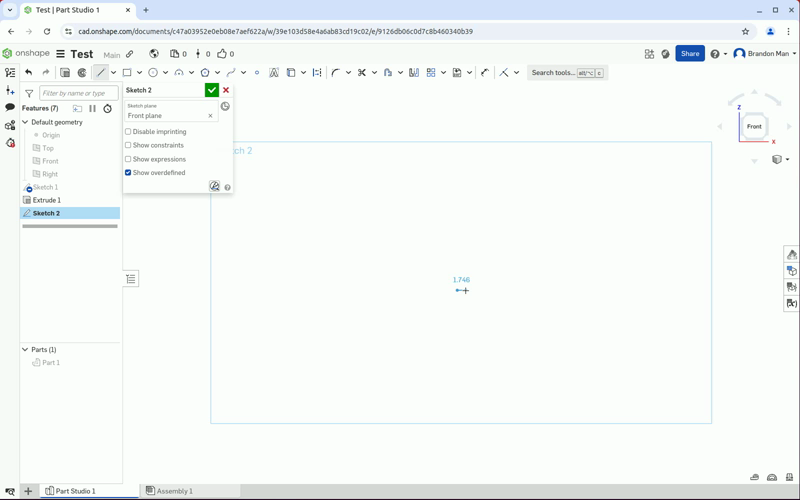
click(465, 290)
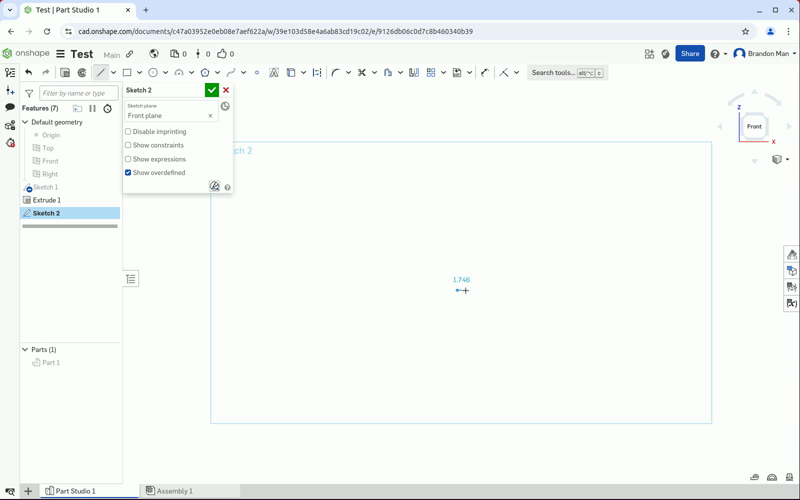
key_up(shift)
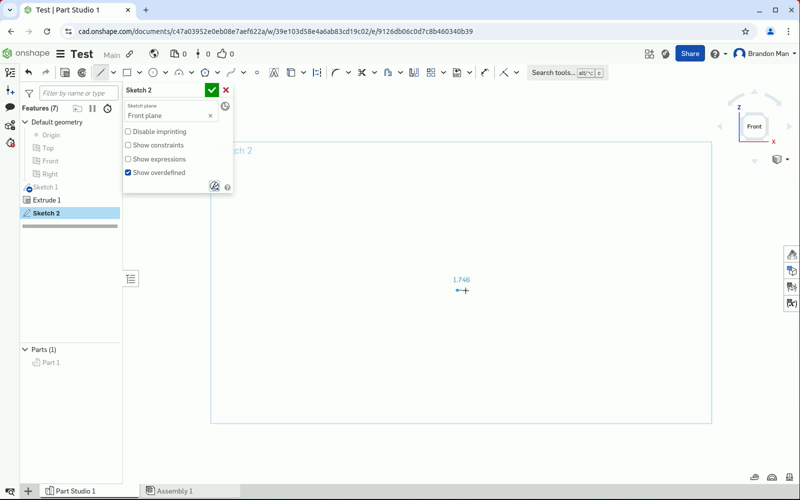
key_down(shift)
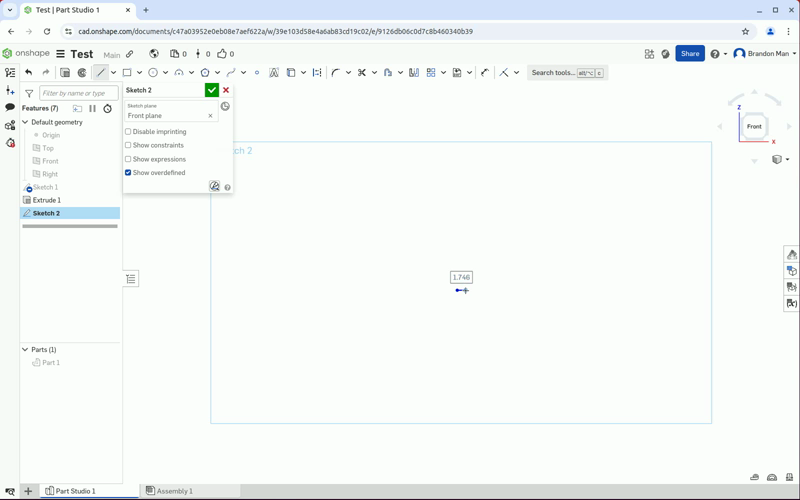
mouse_move(495, 290)
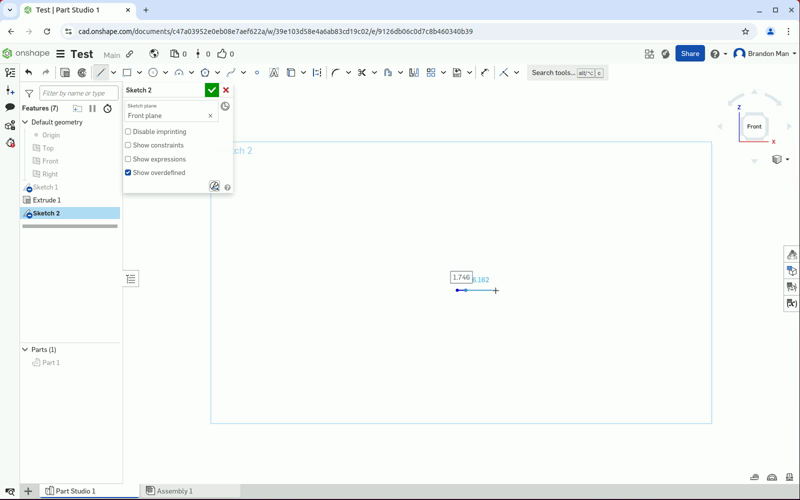
mouse_move(465, 273)
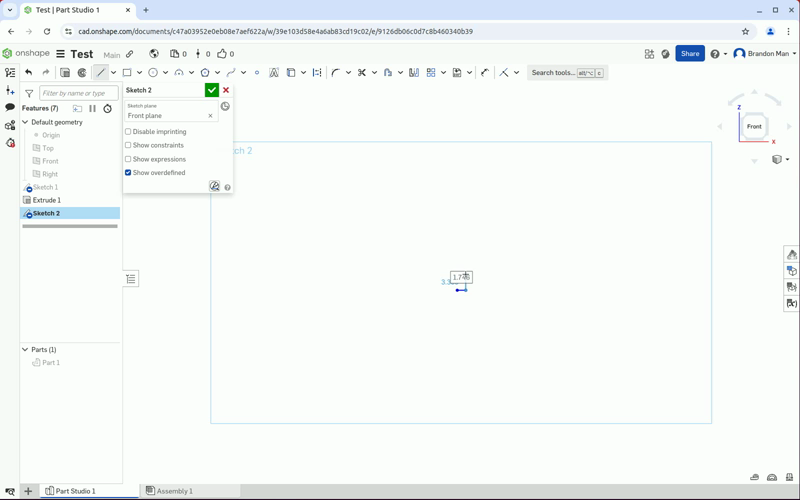
click(465, 273)
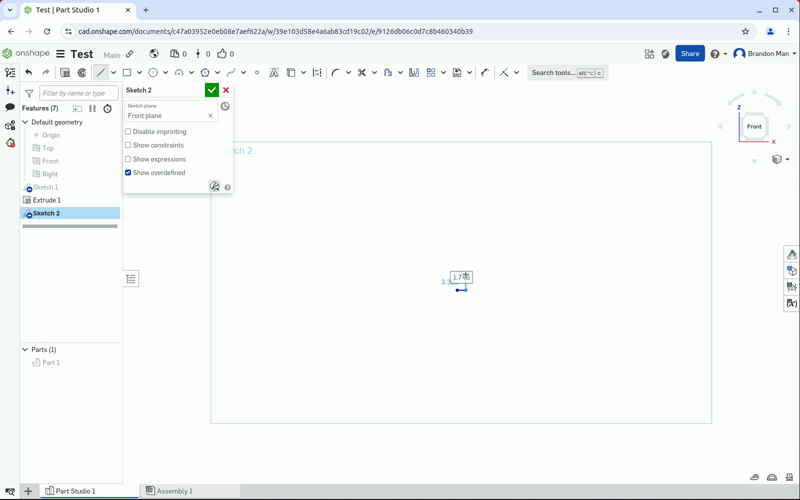
key_up(shift)
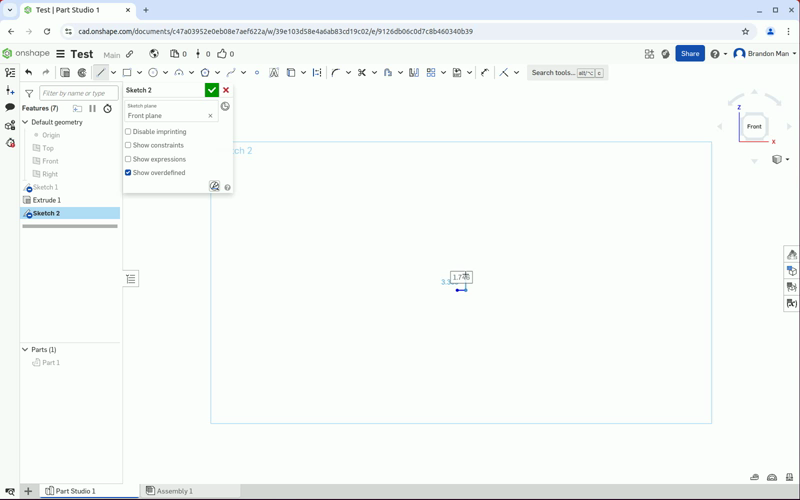
key_down(shift)
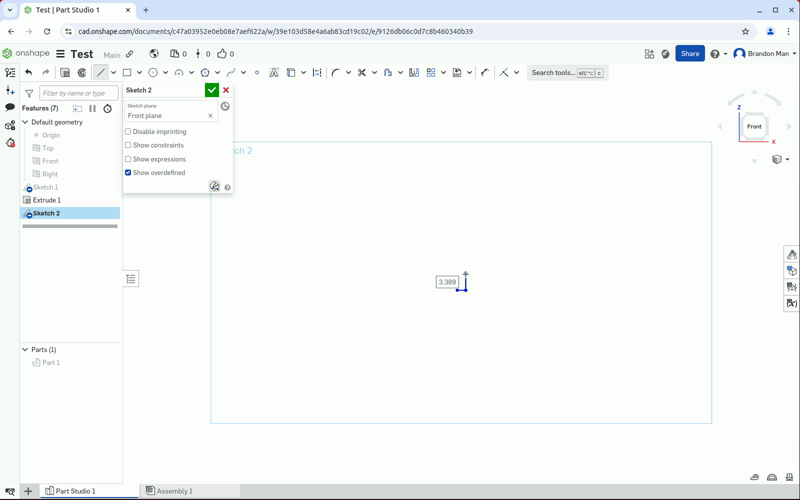
mouse_move(495, 273)
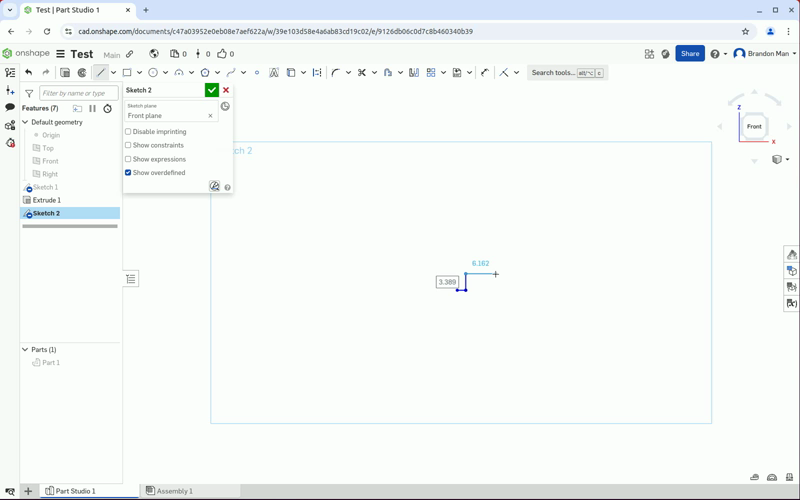
mouse_move(457, 273)
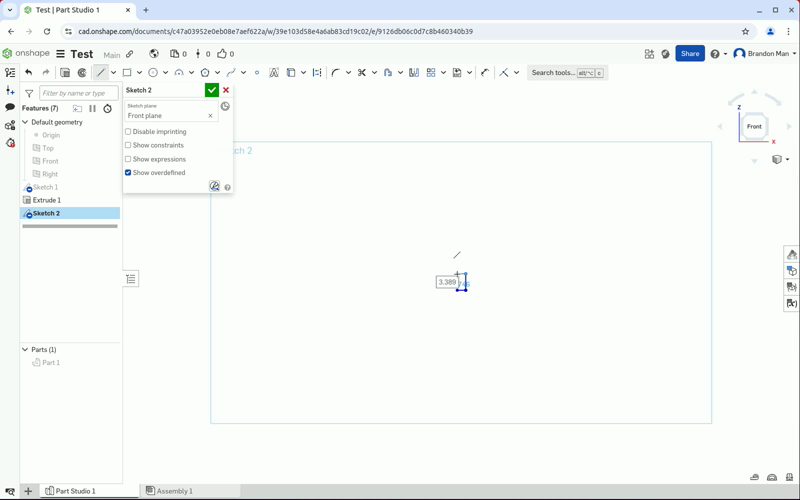
click(457, 273)
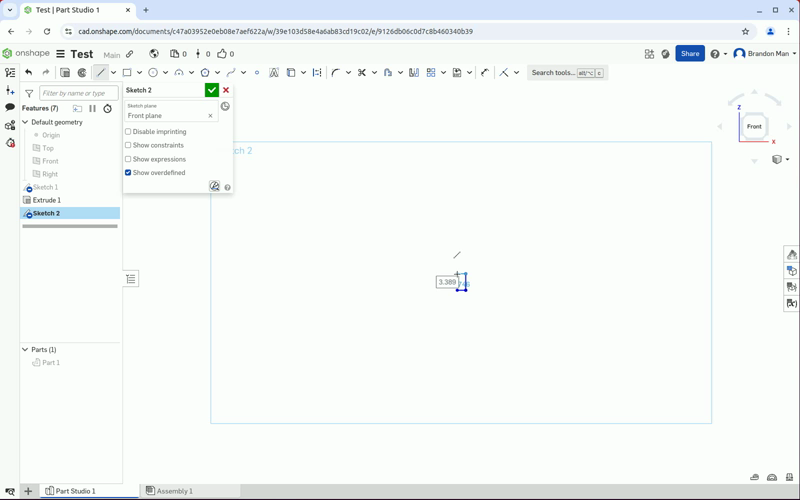
key_up(shift)
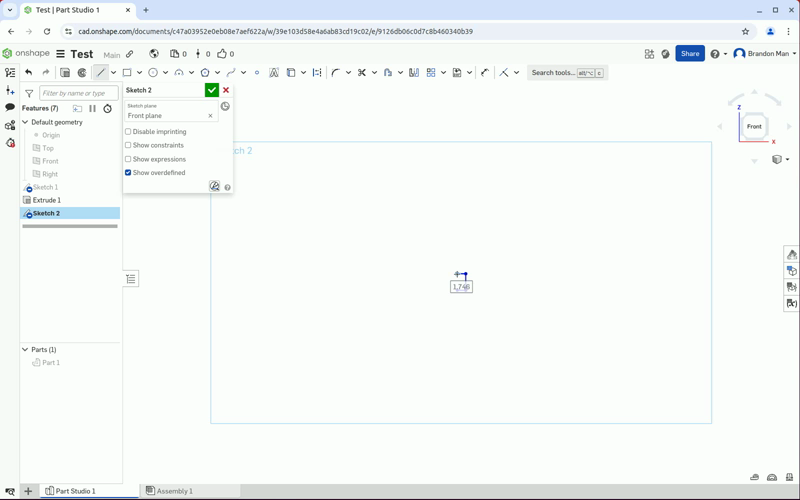
mouse_move(487, 273)
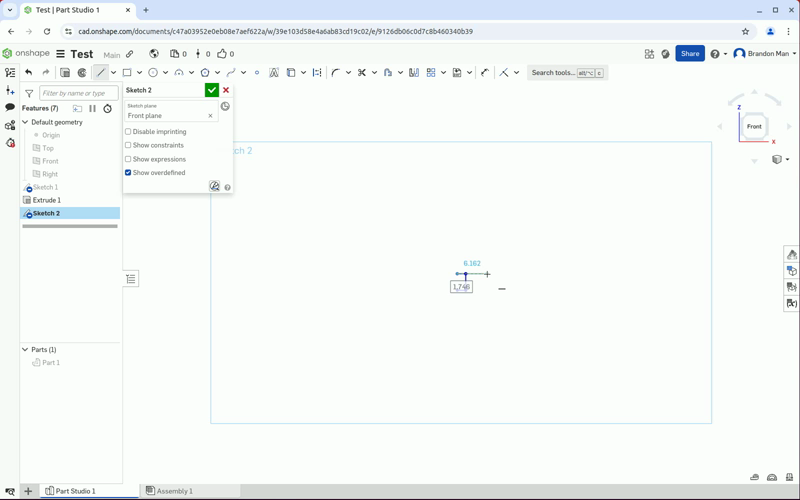
key_down(shift)
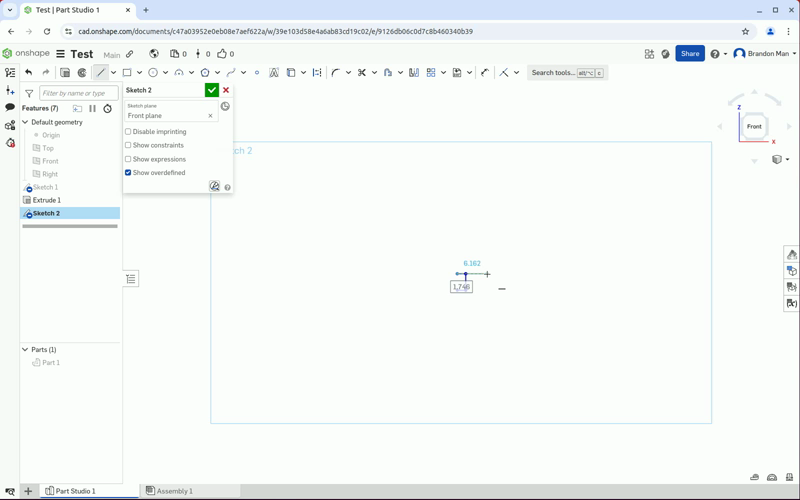
mouse_move(457, 290)
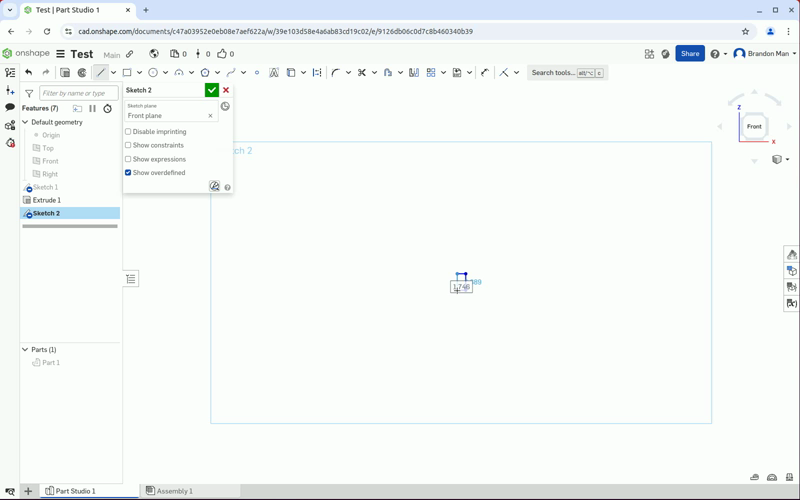
key_up(shift)
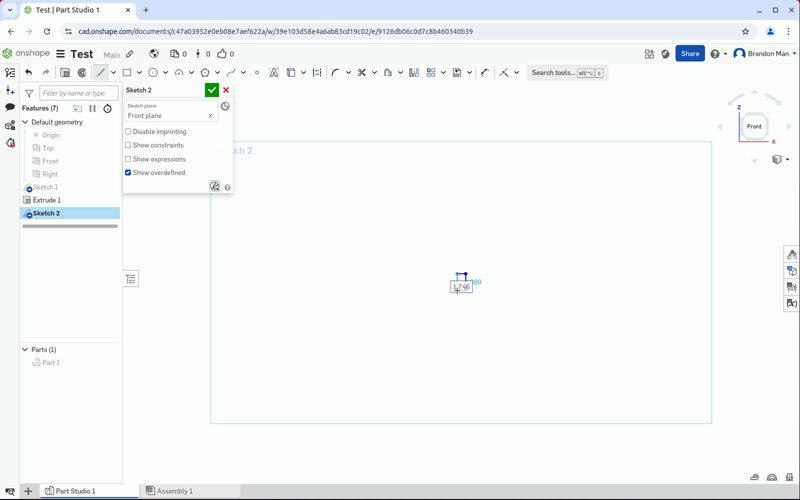
click(457, 290)
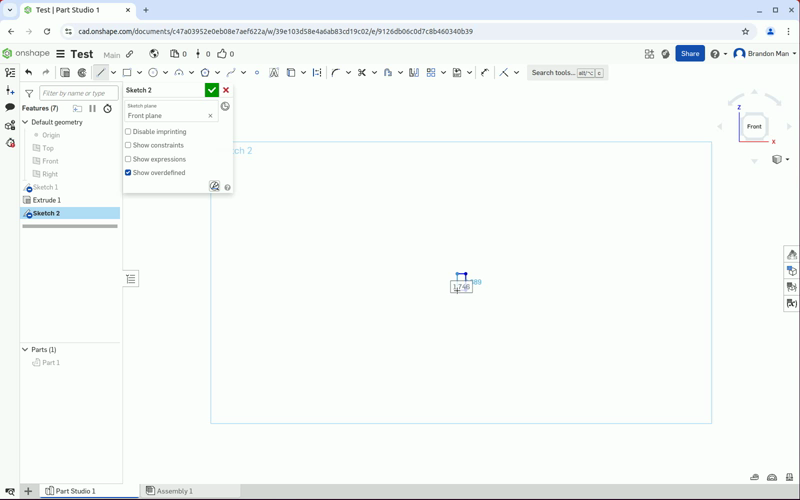
key(esc)
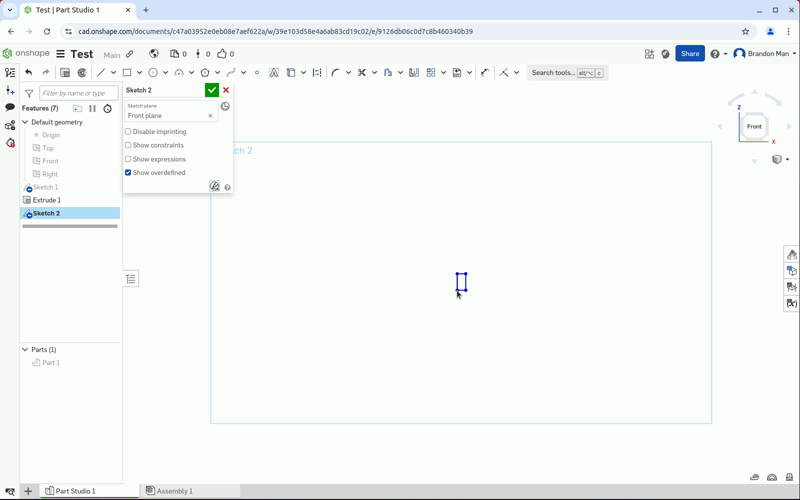
mouse_move(458, 282)
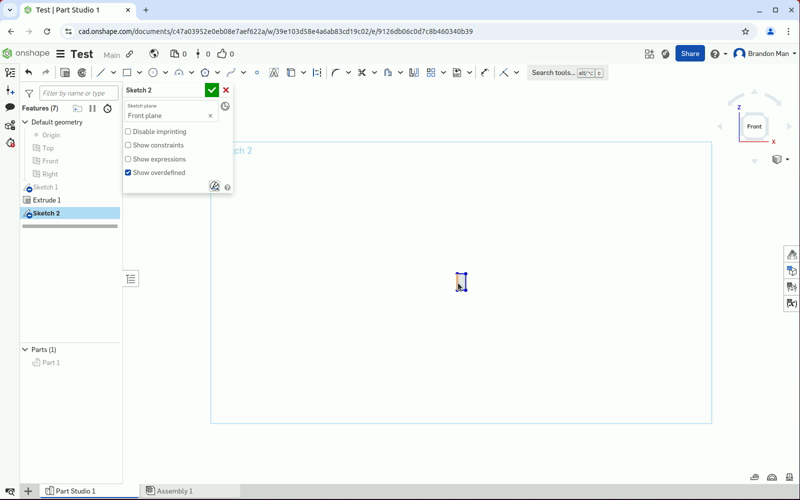
scroll(6)
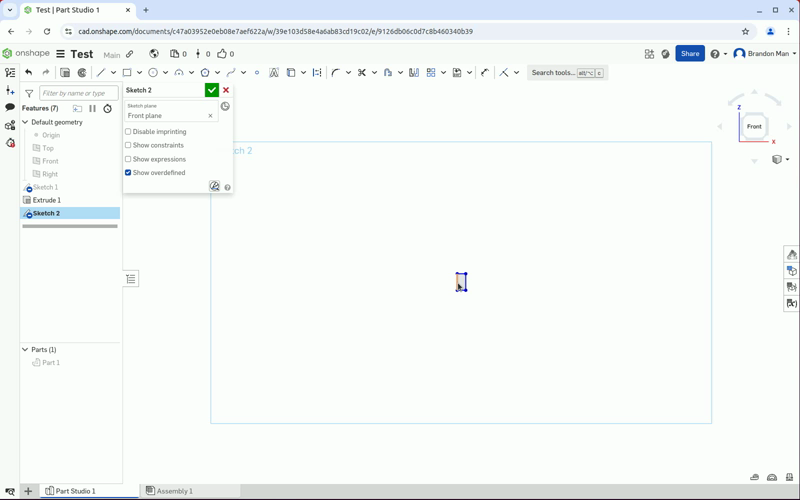
scroll(6)
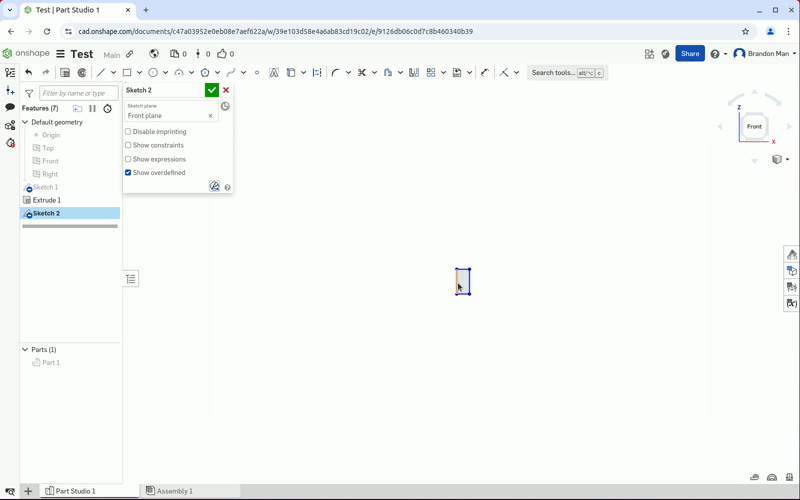
scroll(6)
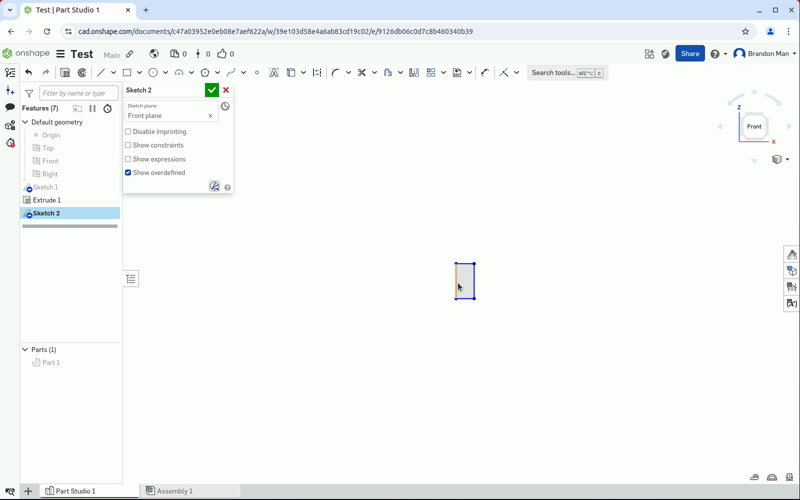
scroll(6)
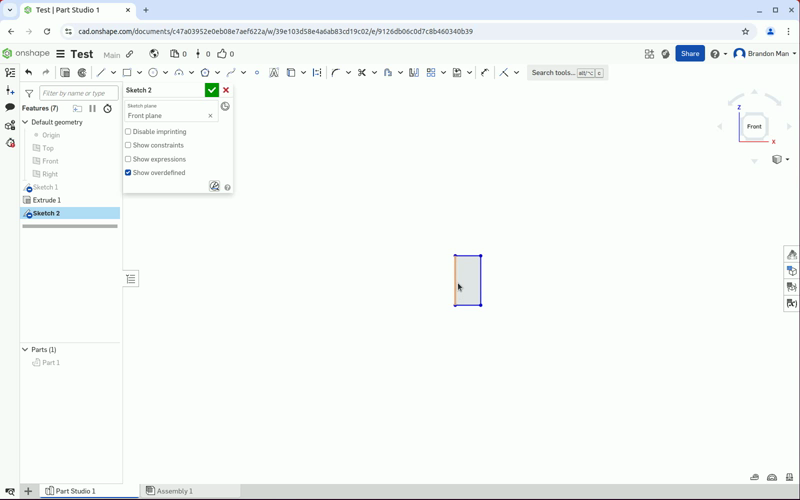
scroll(6)
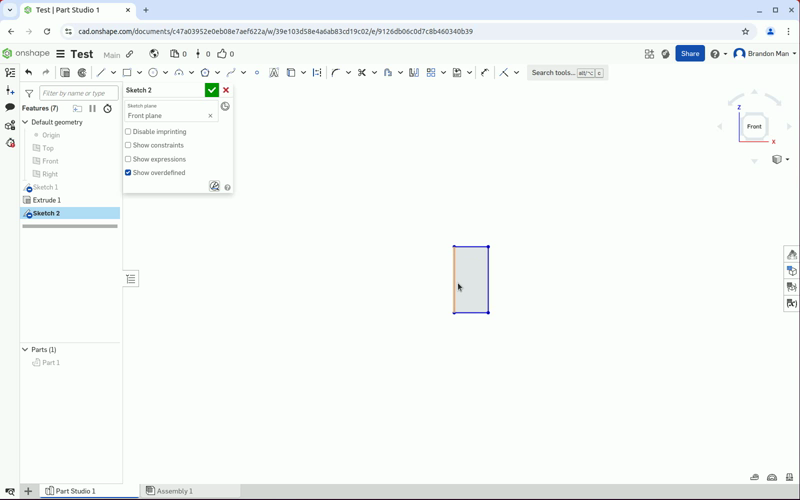
scroll(6)
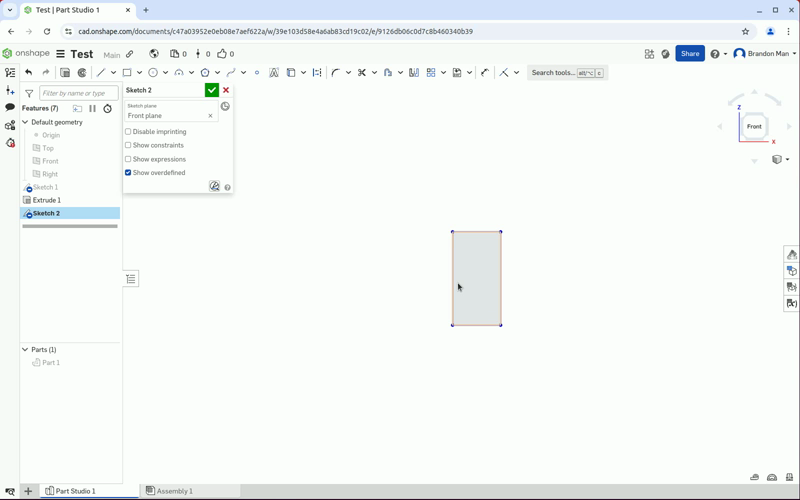
scroll(6)
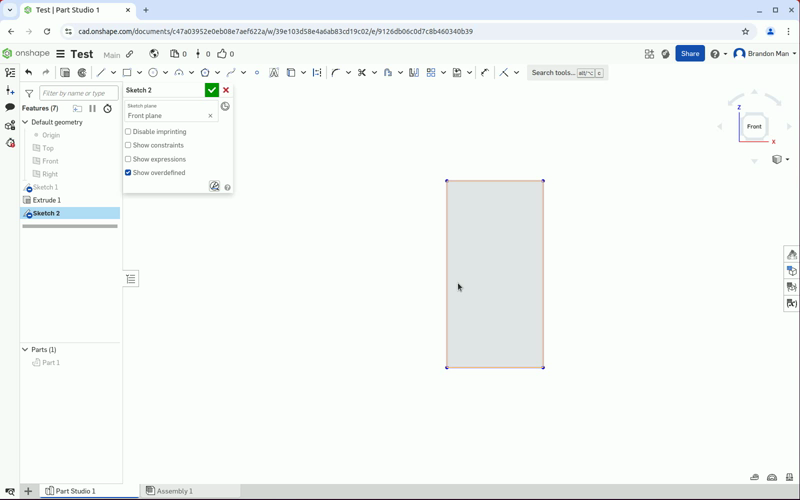
click(458, 282)
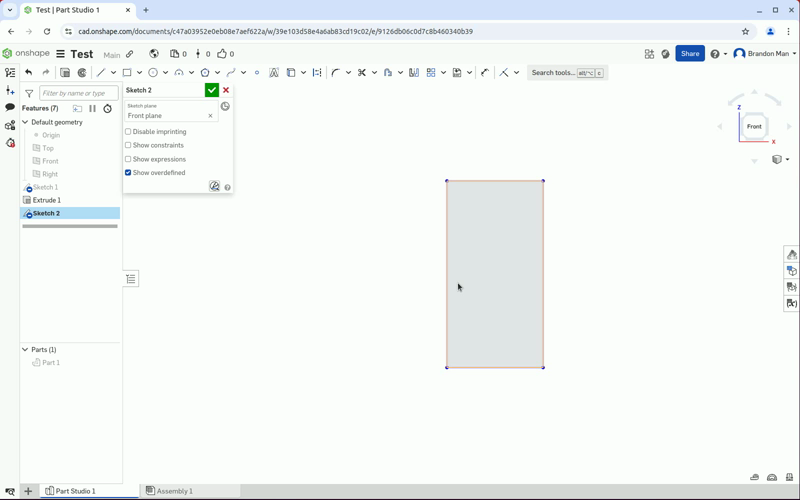
scroll(-6)
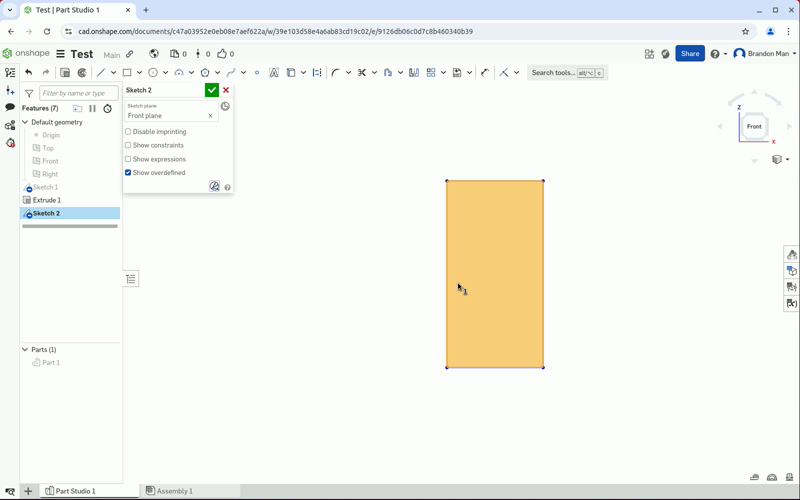
scroll(-6)
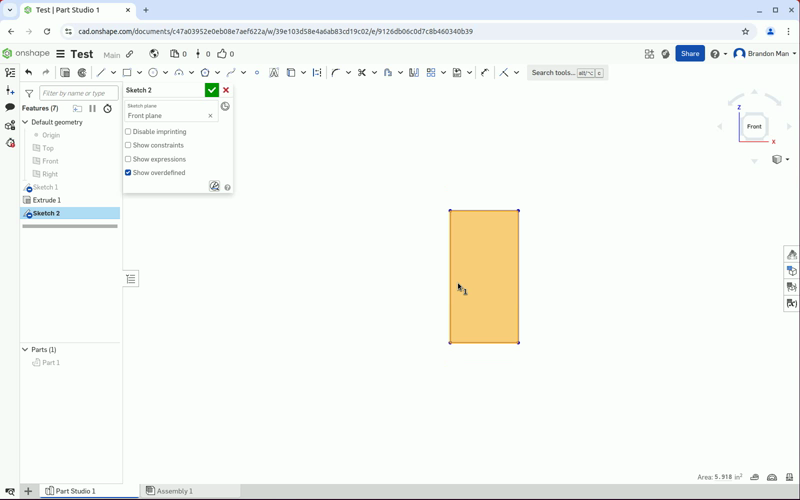
scroll(-6)
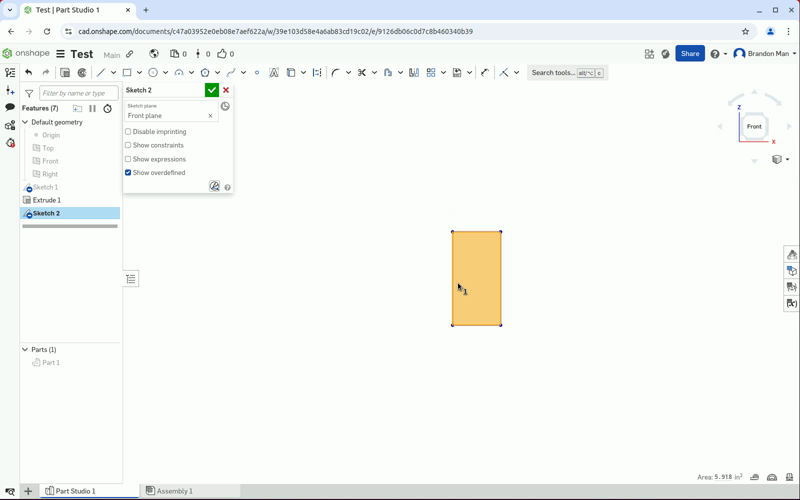
scroll(-6)
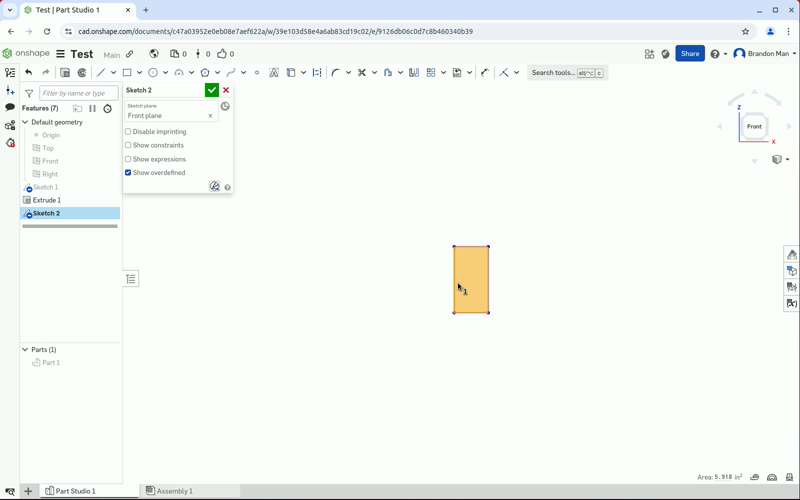
scroll(-6)
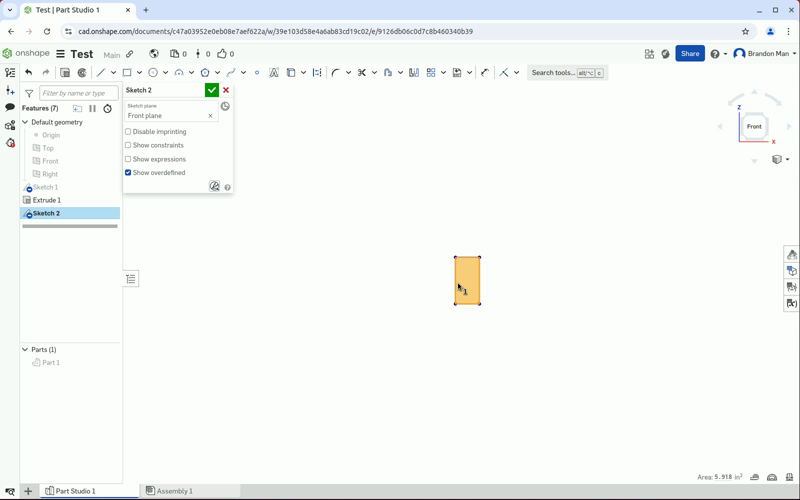
scroll(-6)
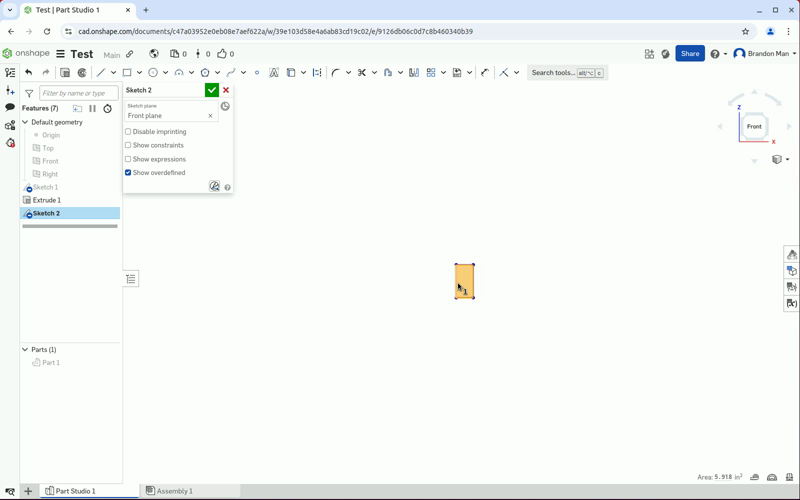
scroll(-6)
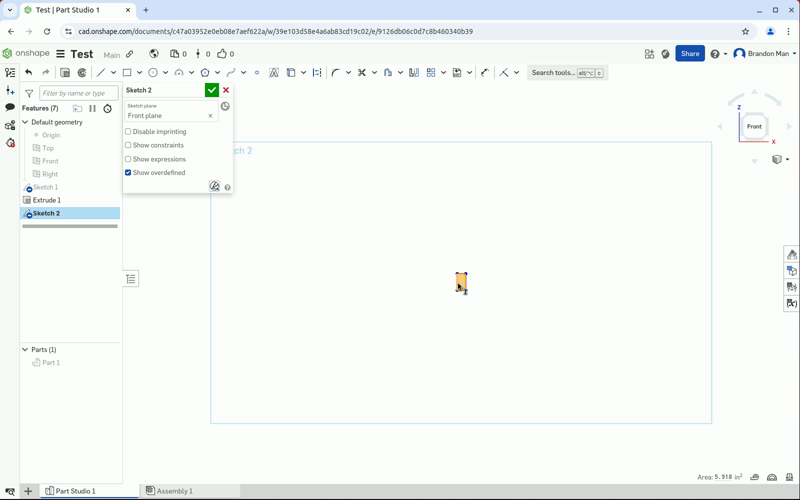
mouse_move(73, 352)
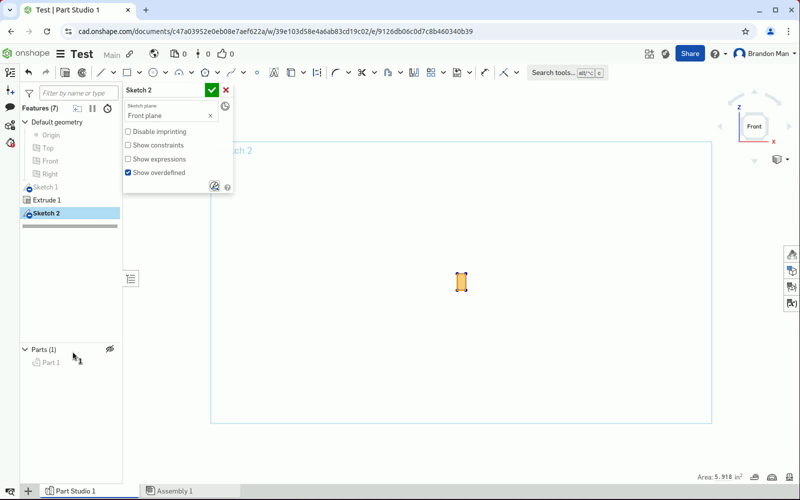
key(shift+y)
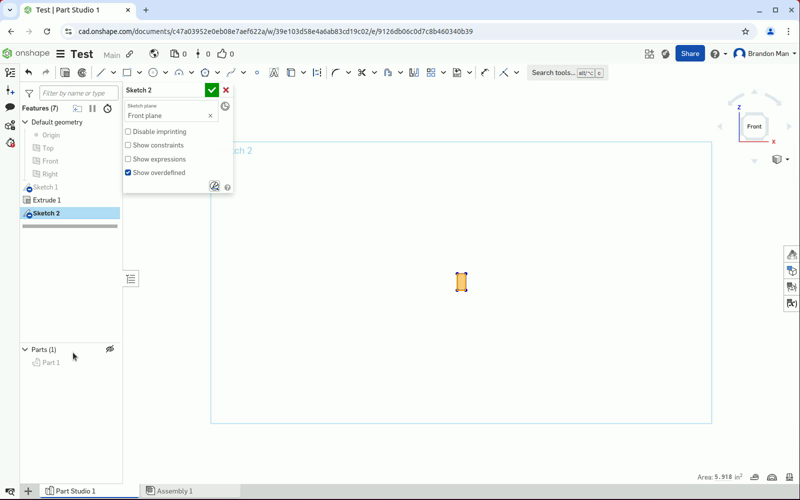
key(shift+e)
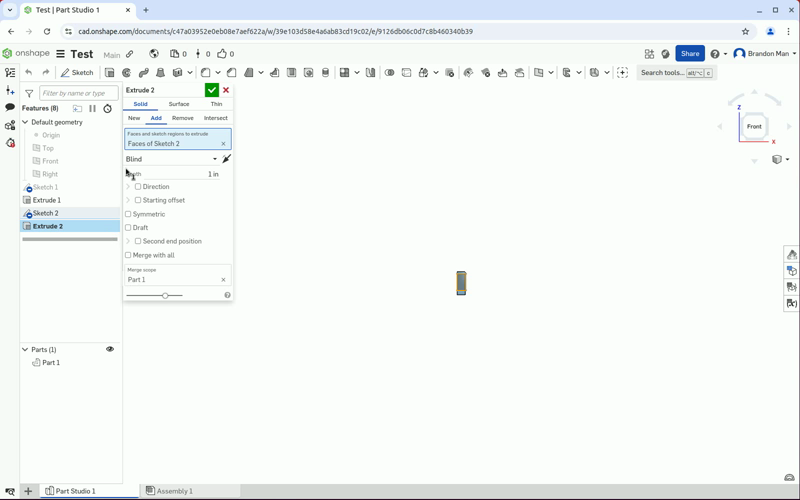
mouse_move(143, 106)
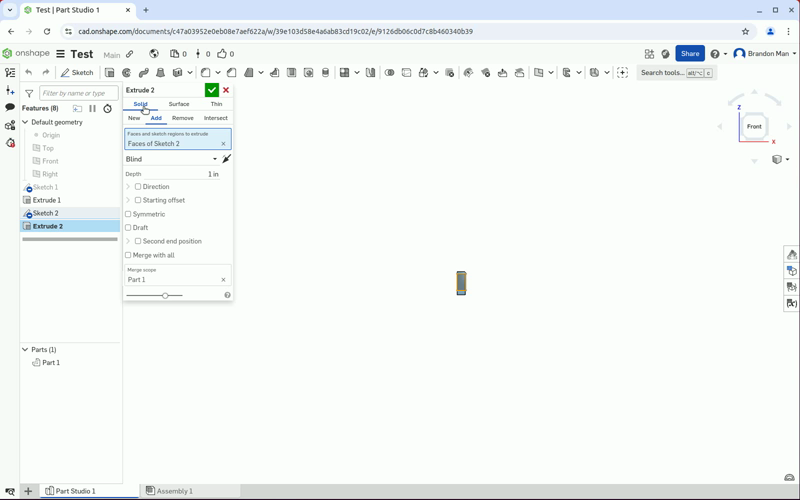
click(143, 106)
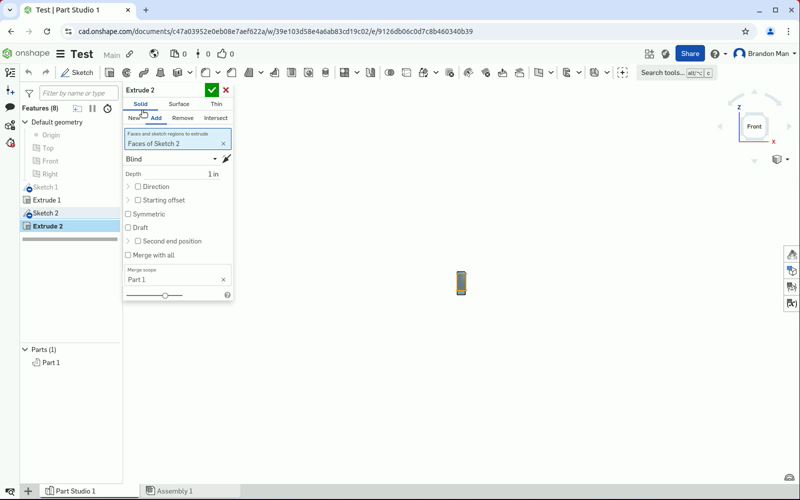
mouse_move(137, 120)
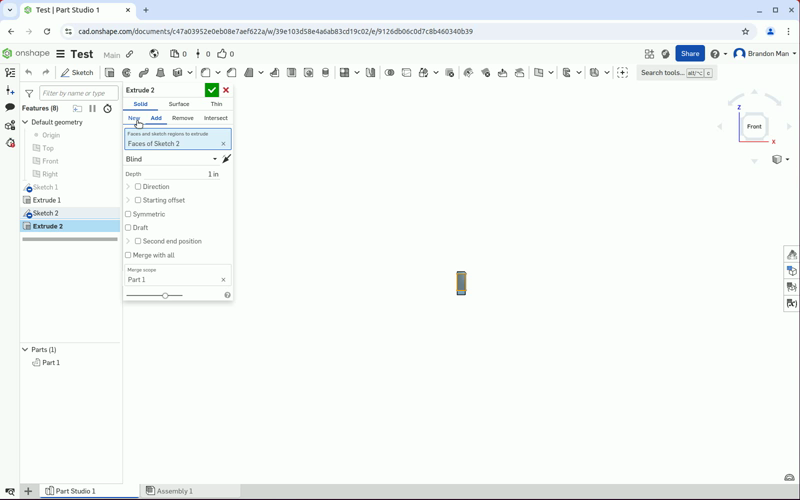
click(137, 120)
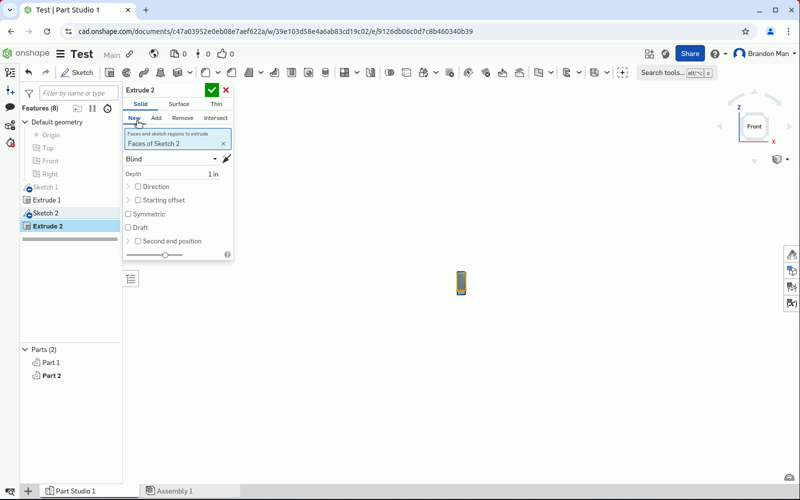
key(tab, 4)
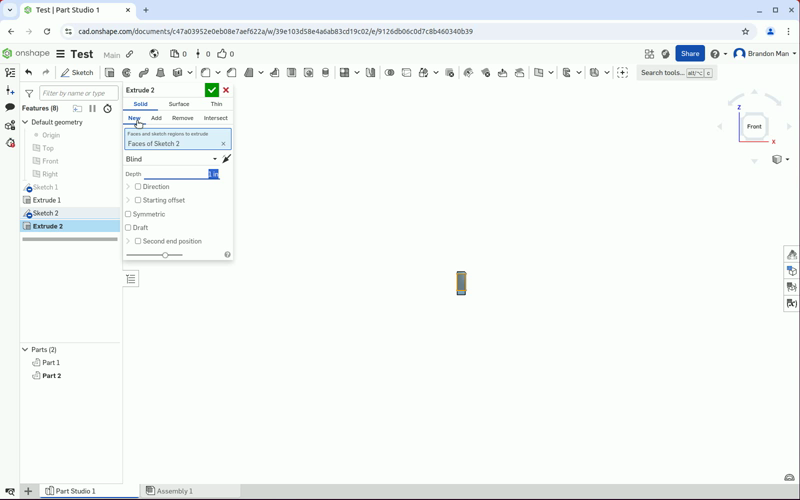
text(23.108)
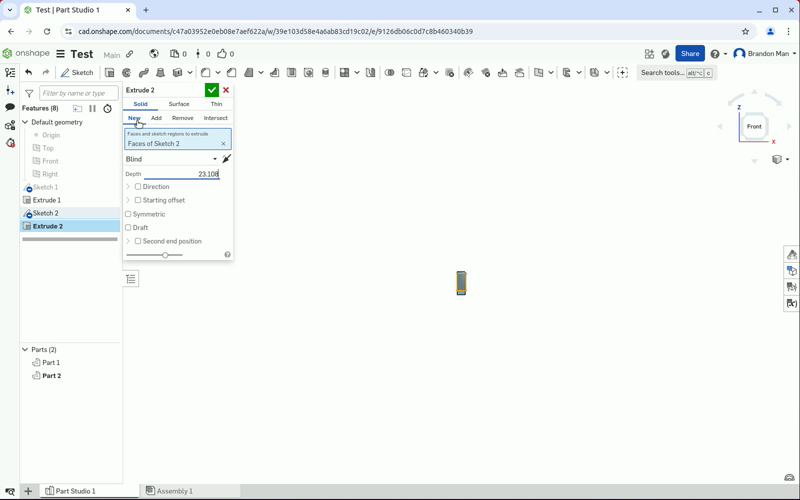
key(enter)
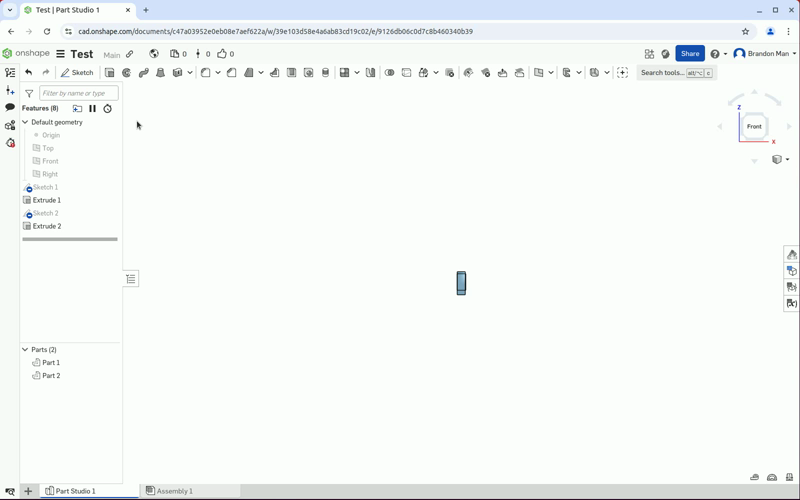
key(shift+h)
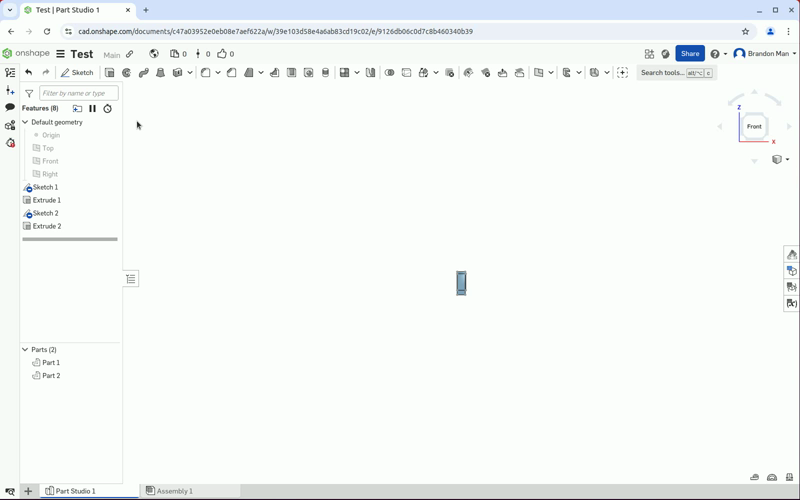
key(shift+h)
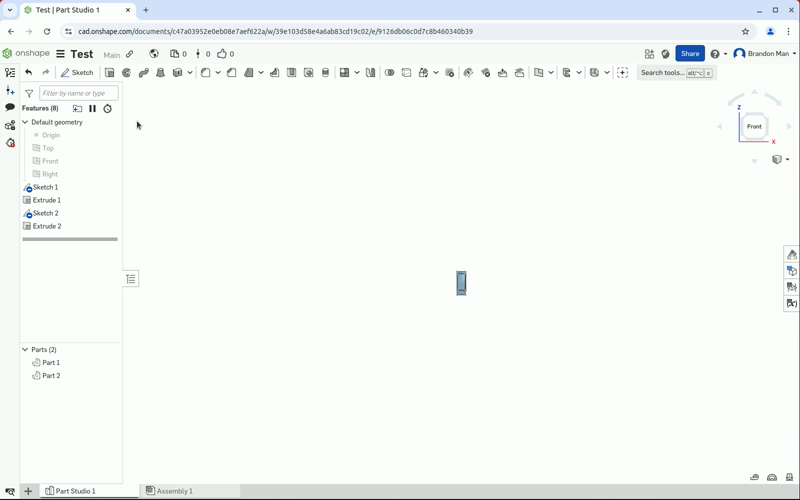
key(shift+7)
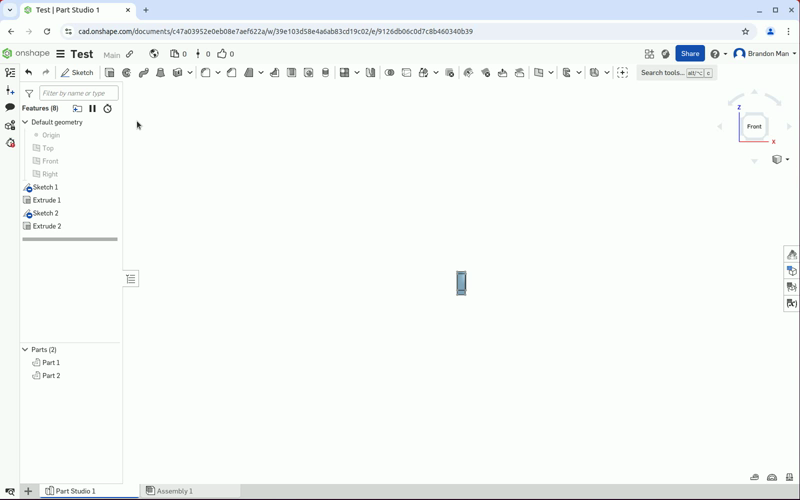
key(left, 2)
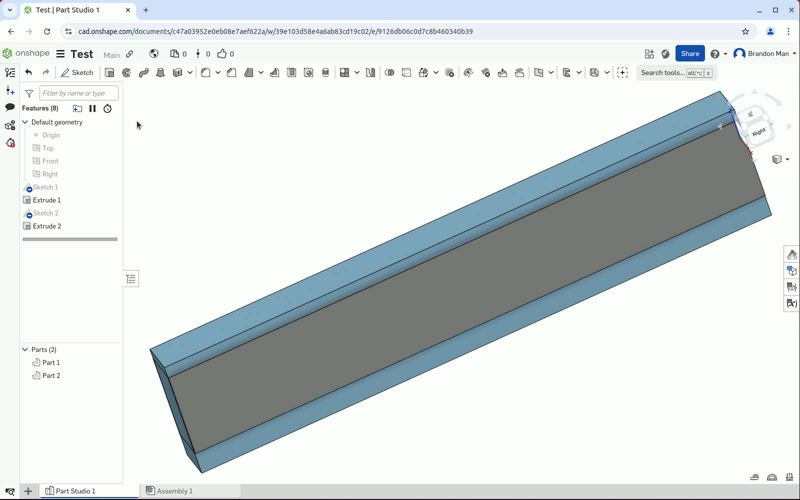
key(down, 2)
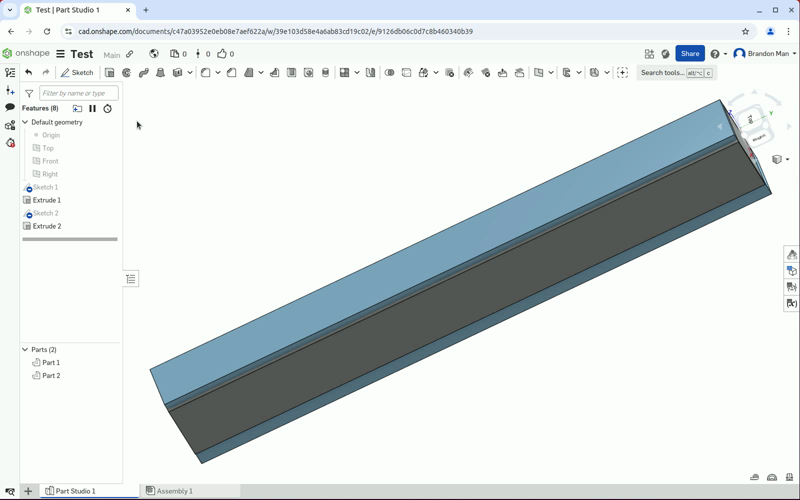
key(up, 2)
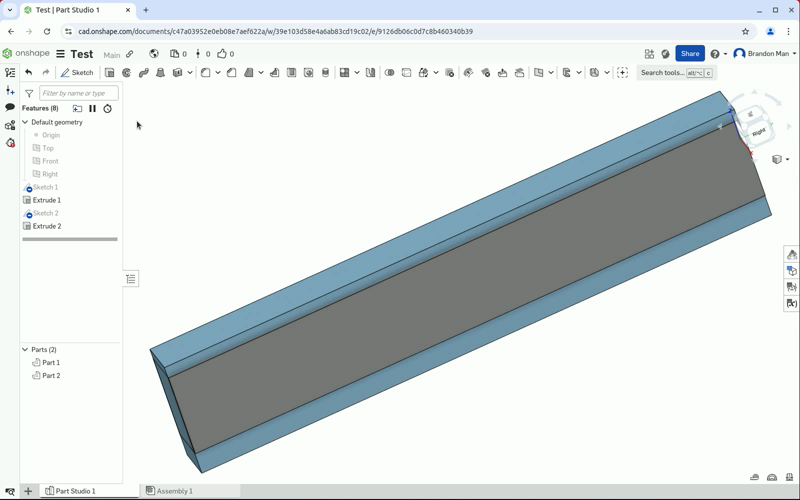
key(right, 2)
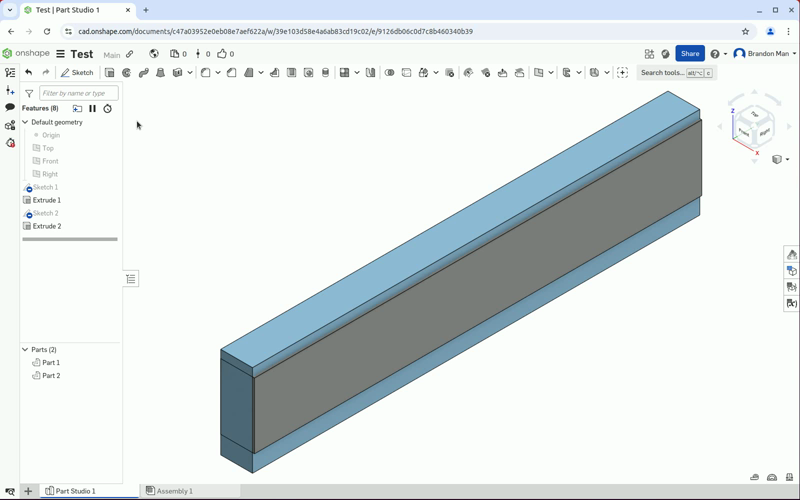
mouse_move(73, 189)
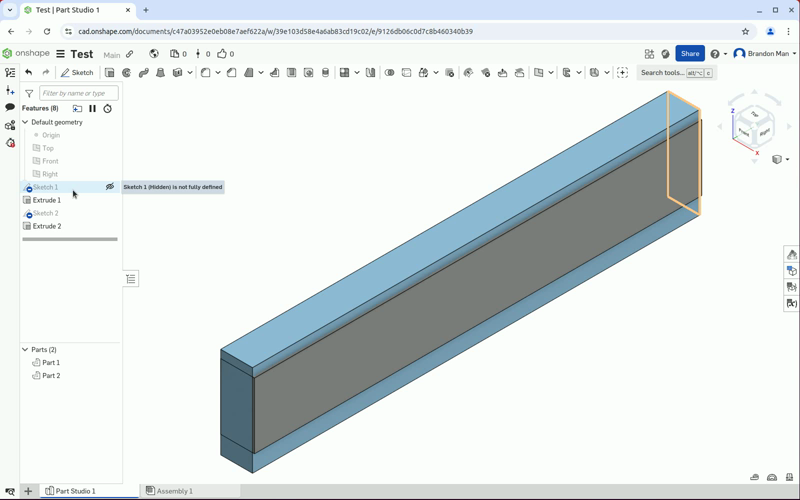
click(73, 189)